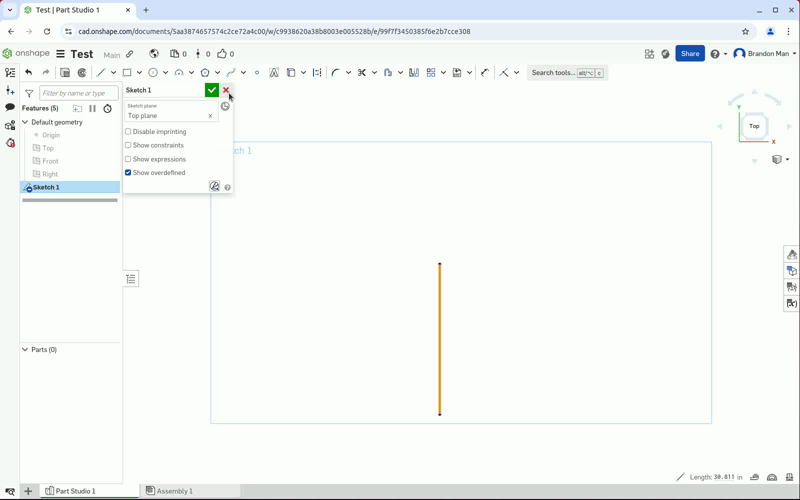
key(shift+h)
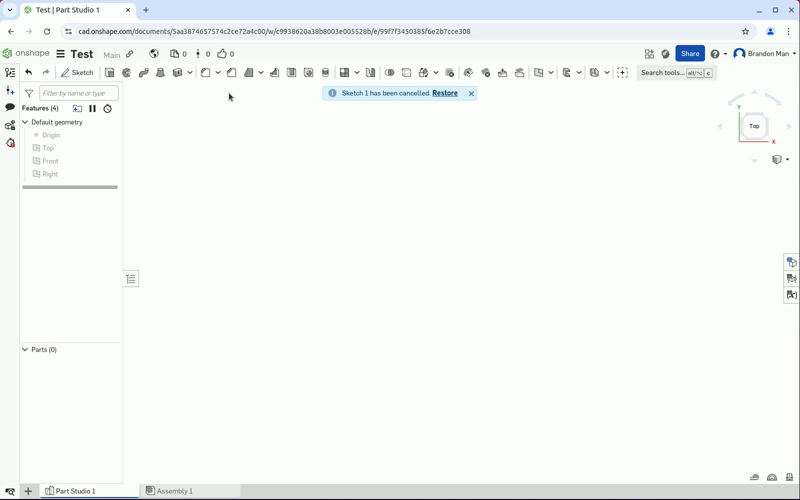
mouse_move(73, 352)
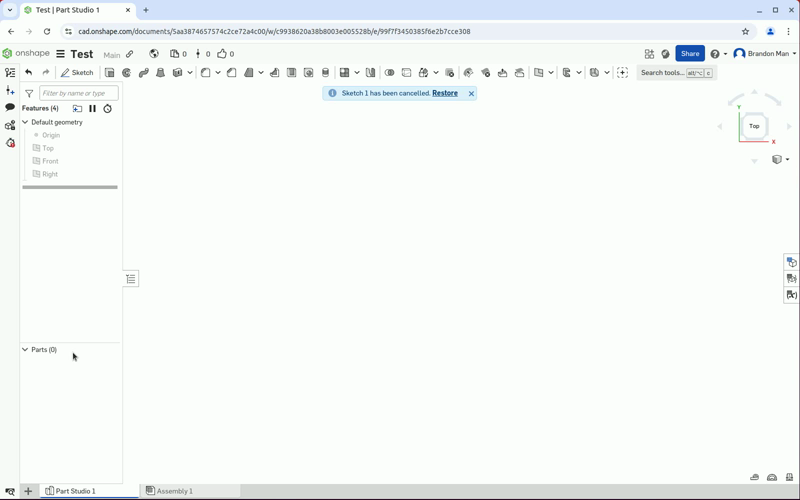
key(y)
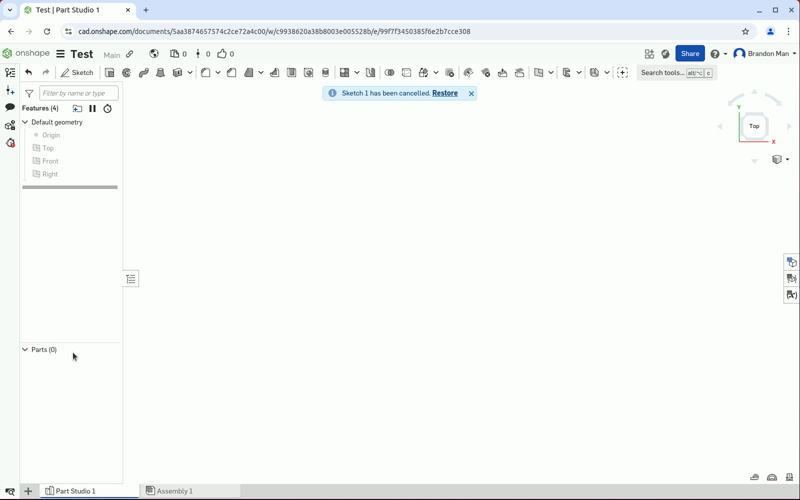
key(shift+p)
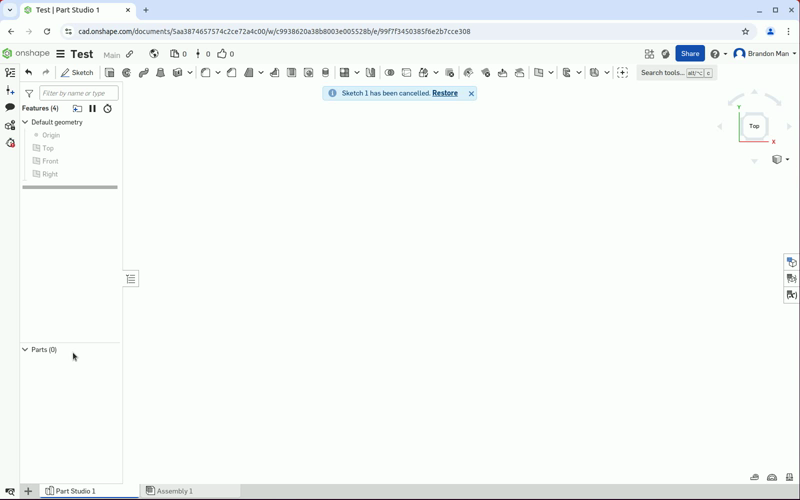
key(space)
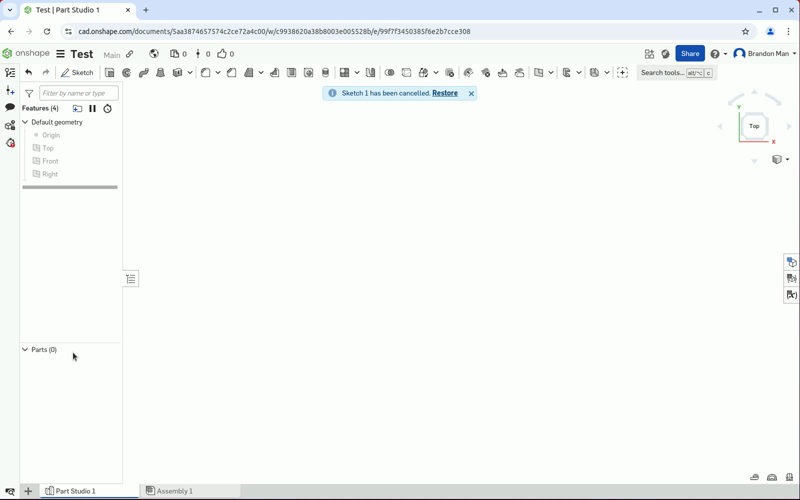
key_down(shift)
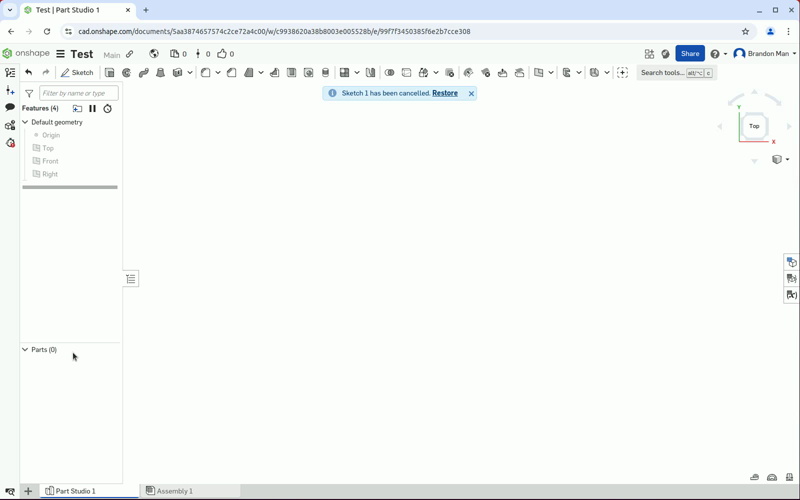
key(up)
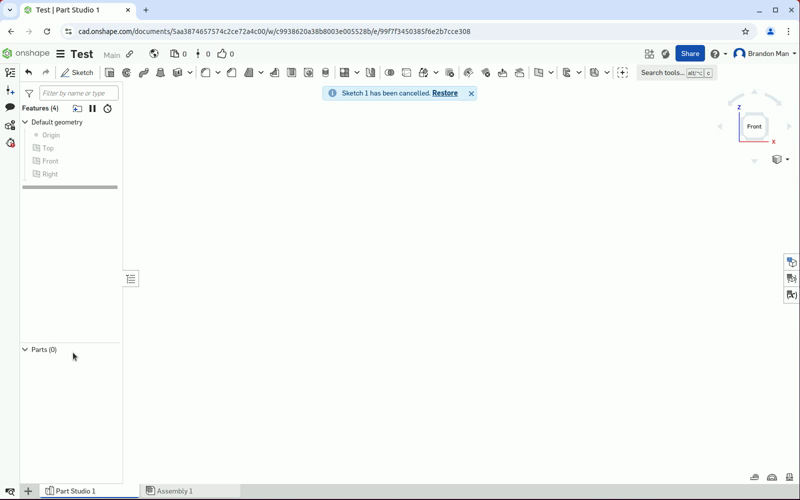
key_up(shift)
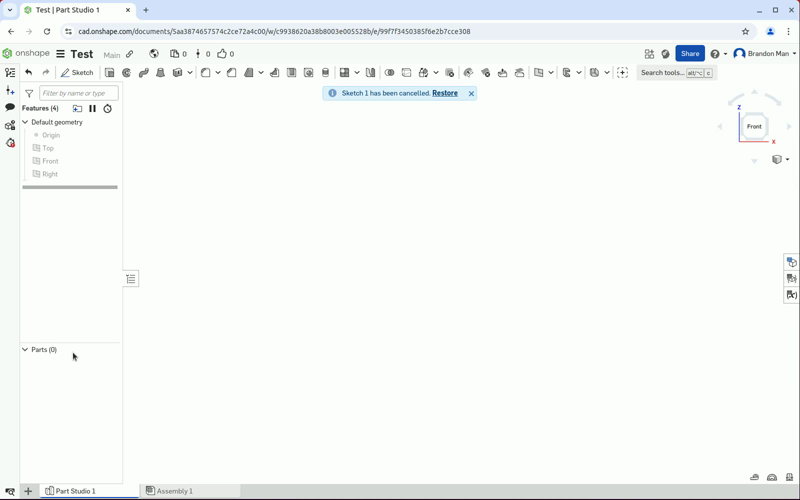
key(space)
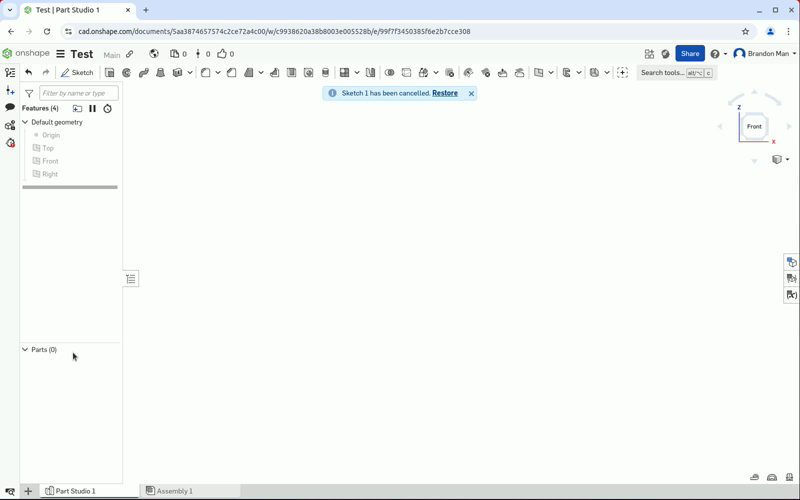
key_down(shift)
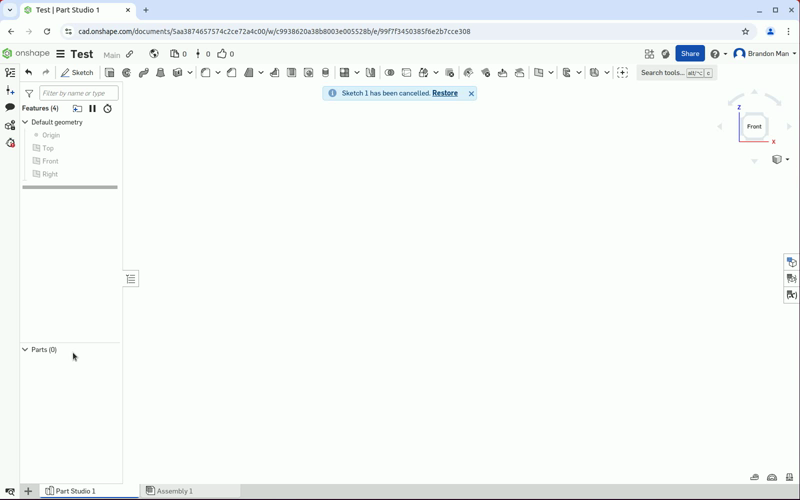
key(left)
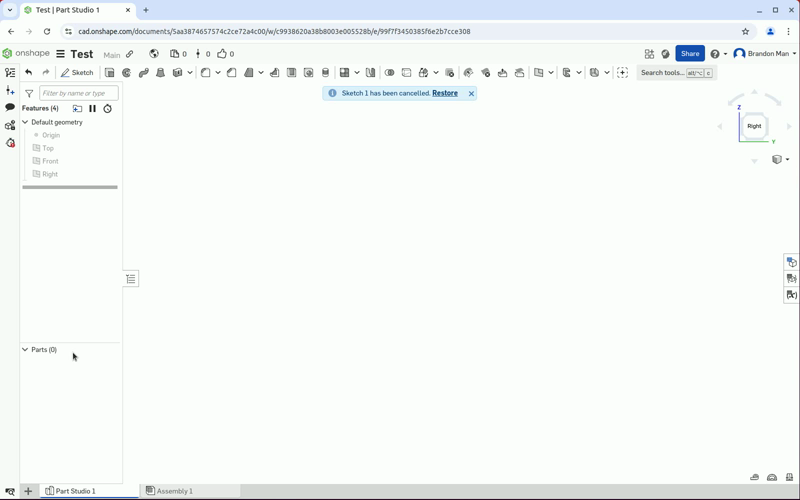
key_up(shift)
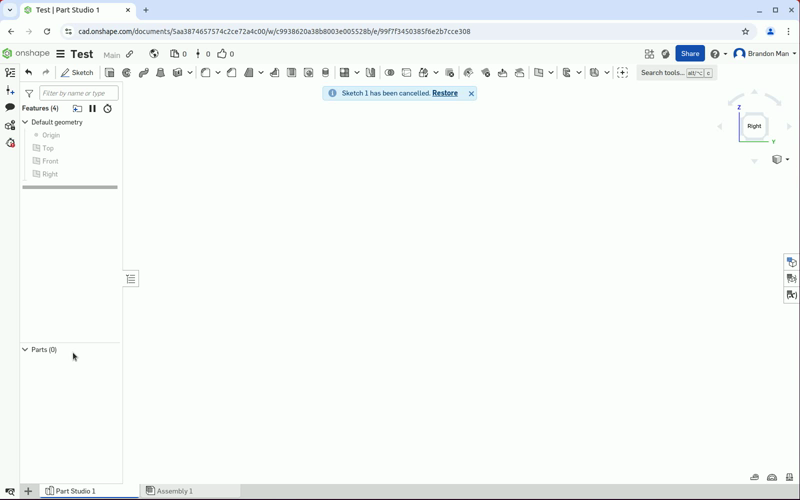
mouse_move(73, 352)
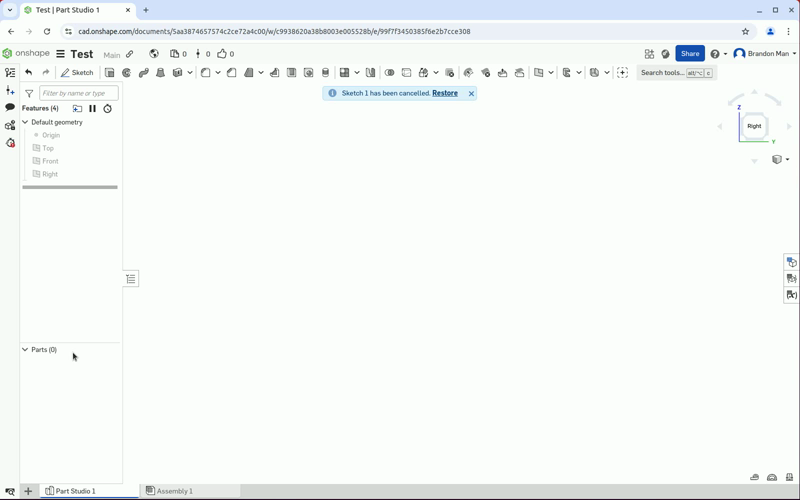
key(shift+y)
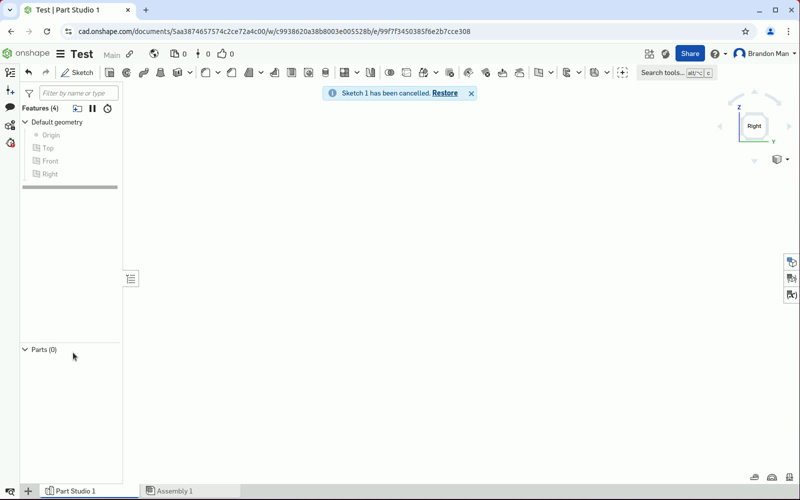
key(shift+s)
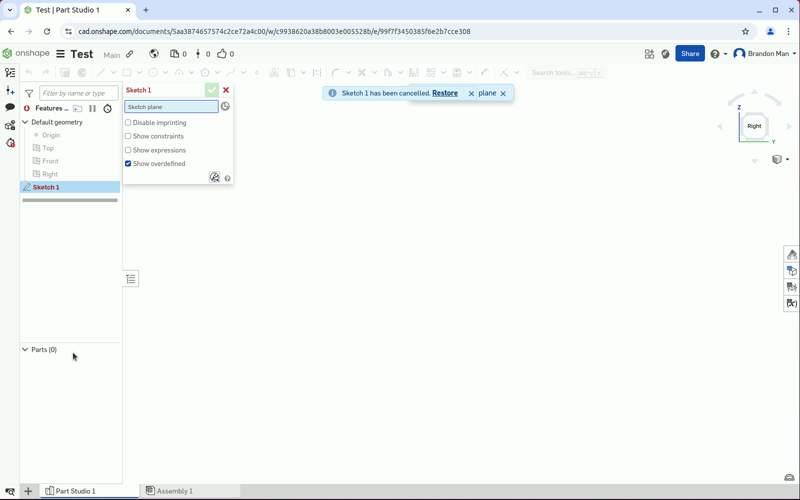
mouse_move(73, 176)
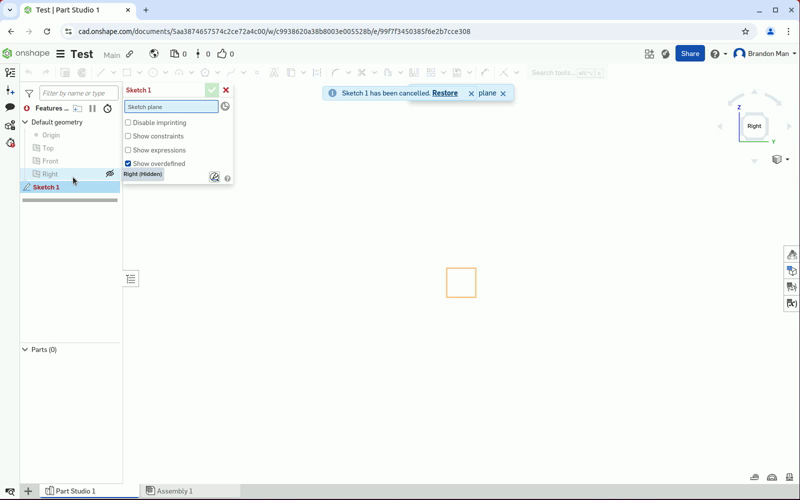
click(73, 176)
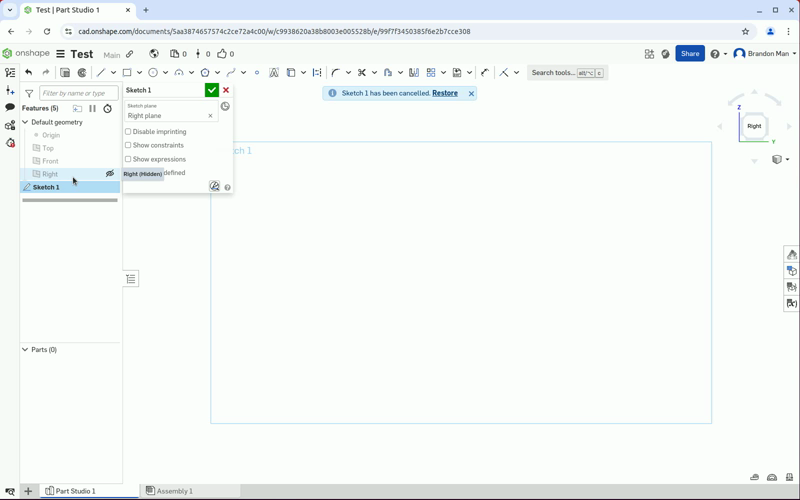
mouse_move(73, 352)
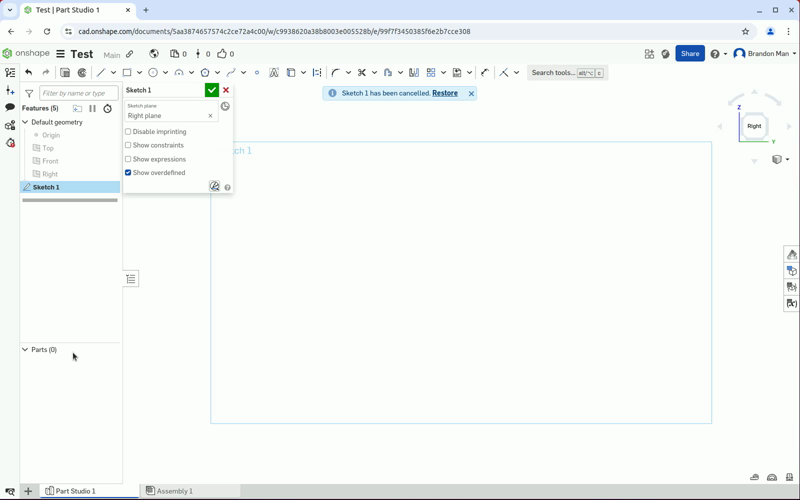
key(y)
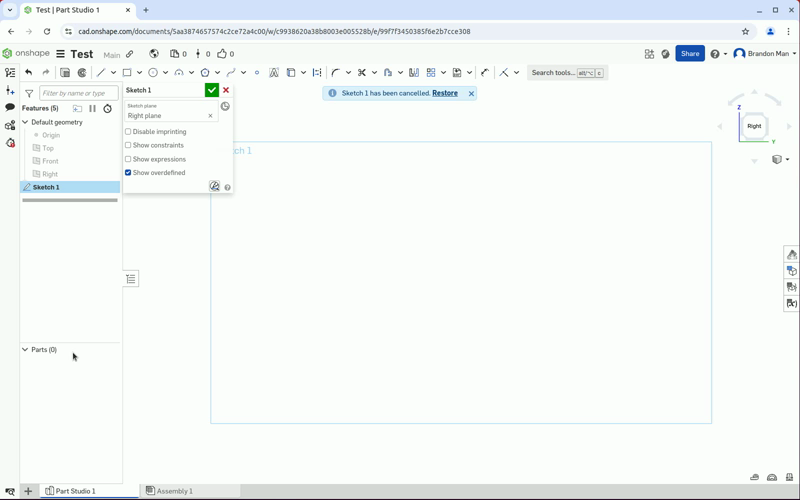
key(c)
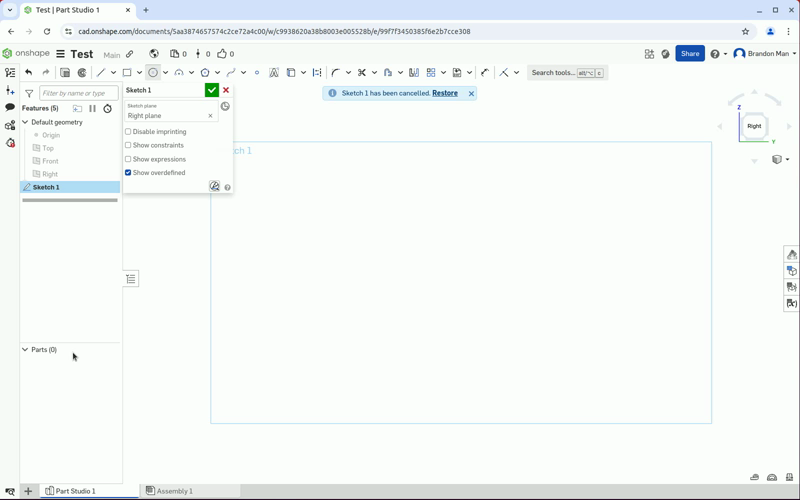
key_down(shift)
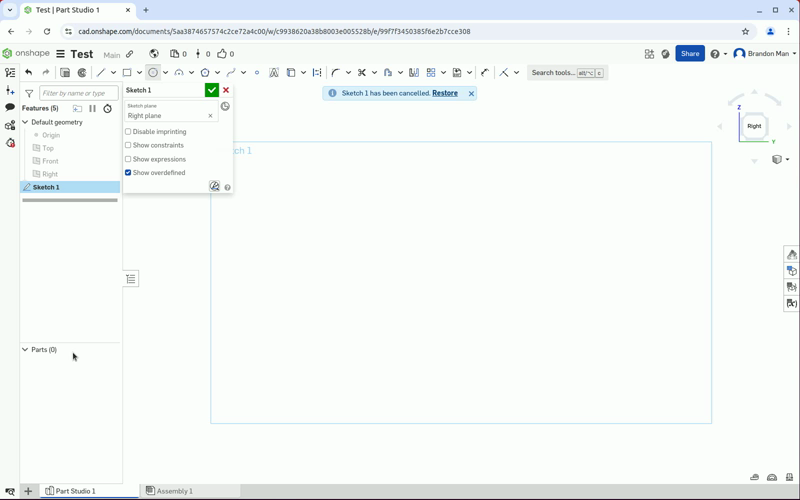
mouse_move(461, 282)
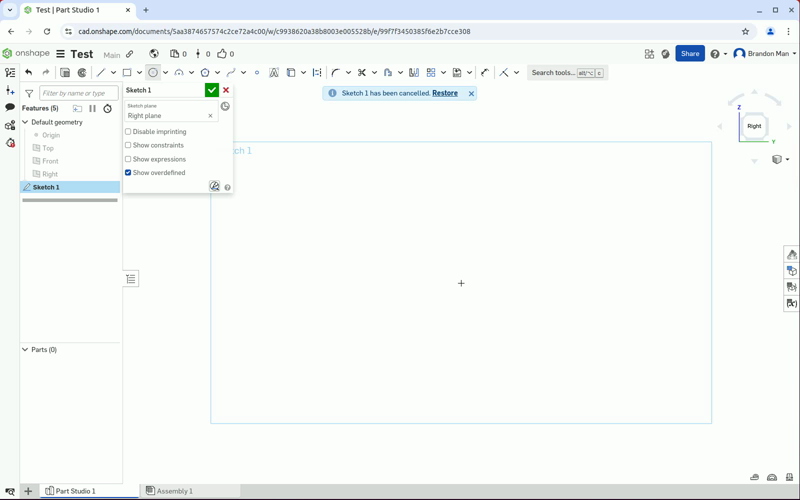
click(461, 282)
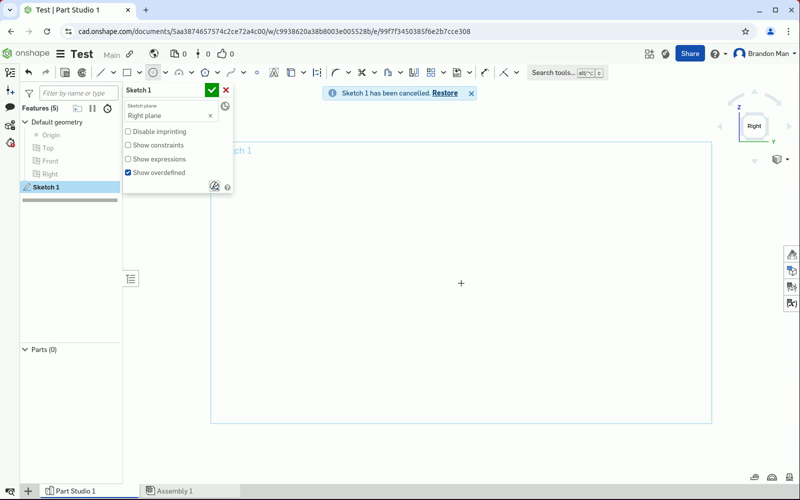
key_up(shift)
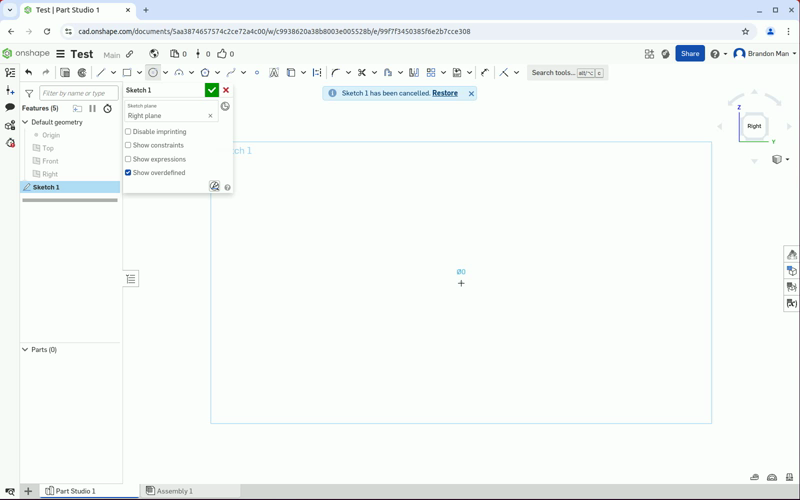
mouse_move(574, 282)
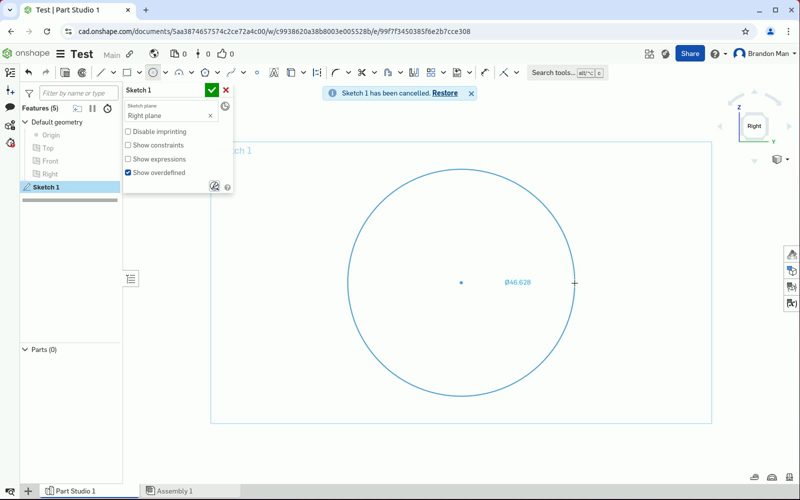
click(574, 282)
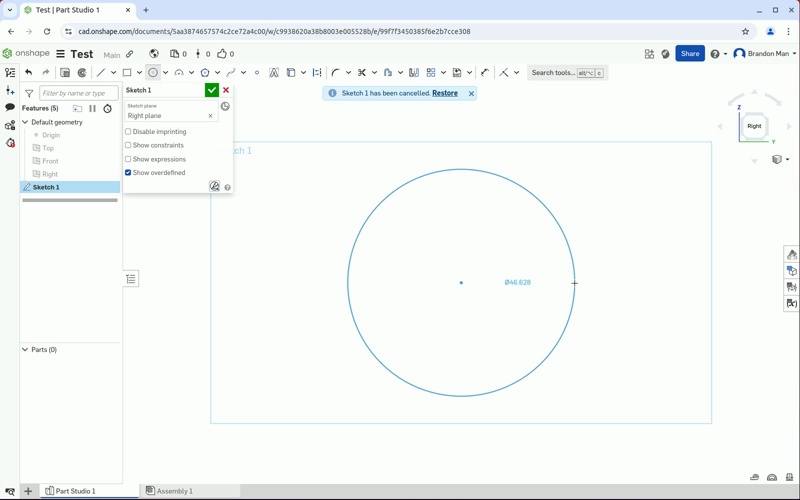
key(esc)
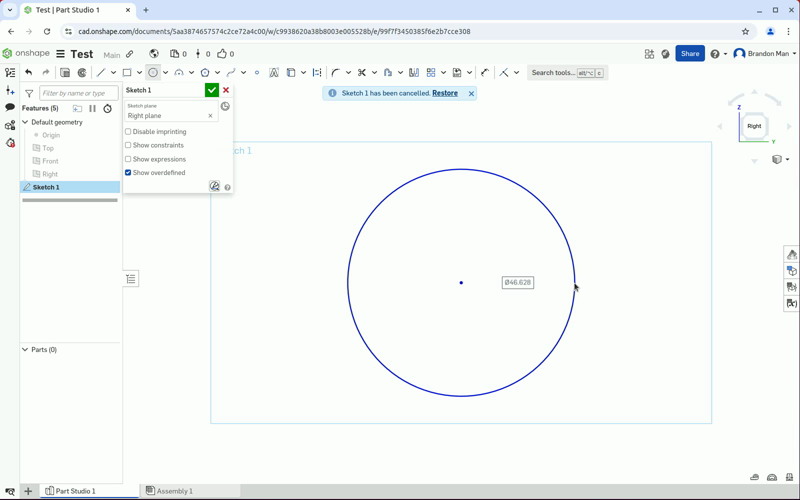
key(c)
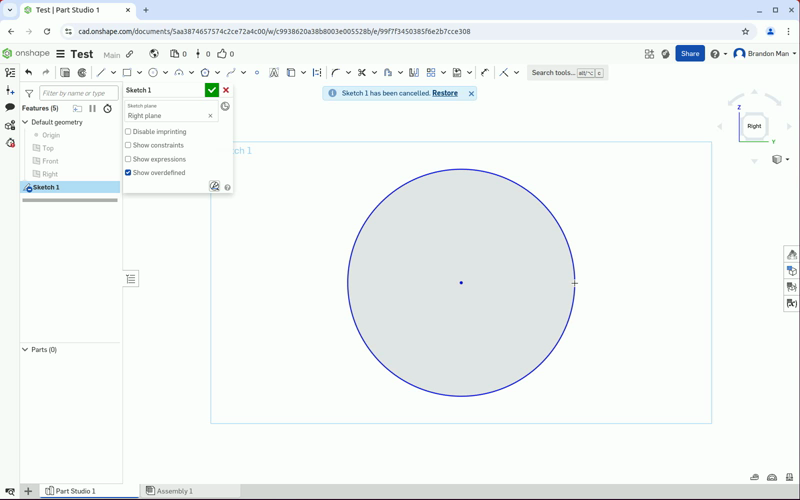
key_down(shift)
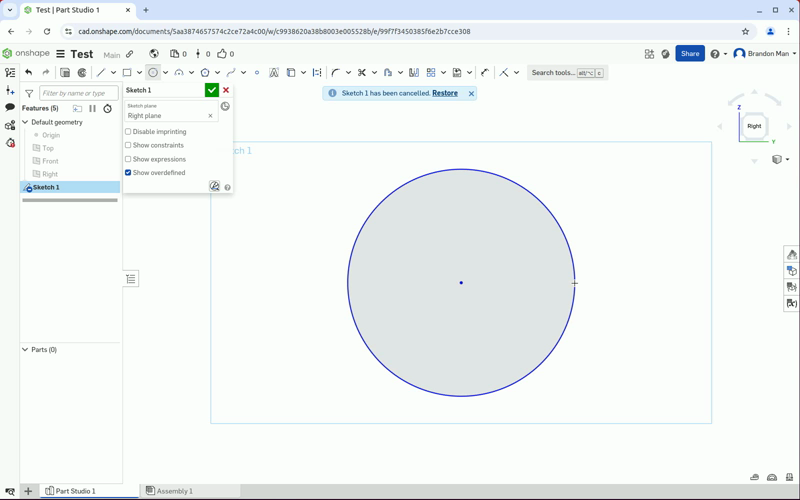
mouse_move(461, 282)
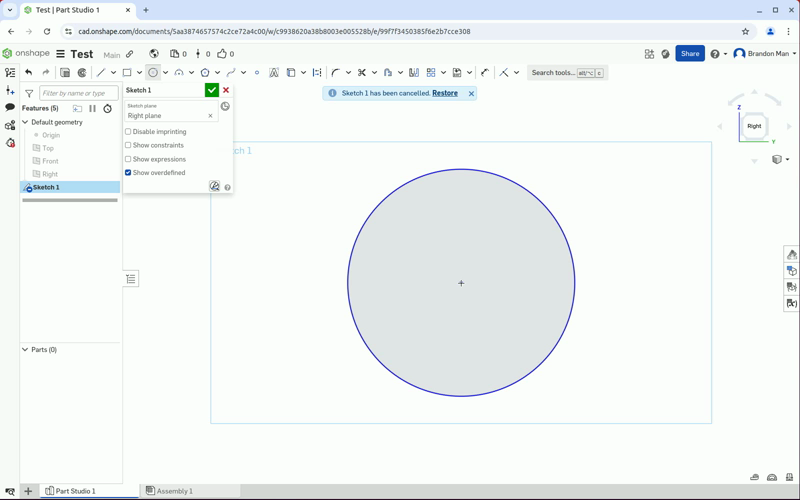
click(461, 282)
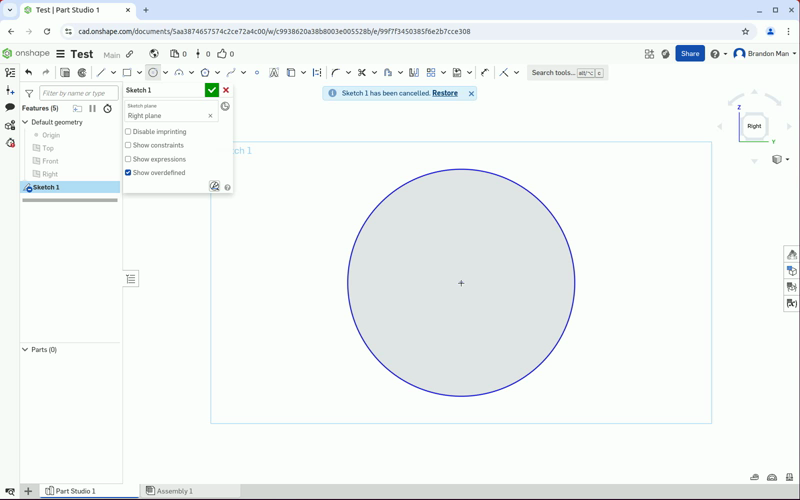
key_up(shift)
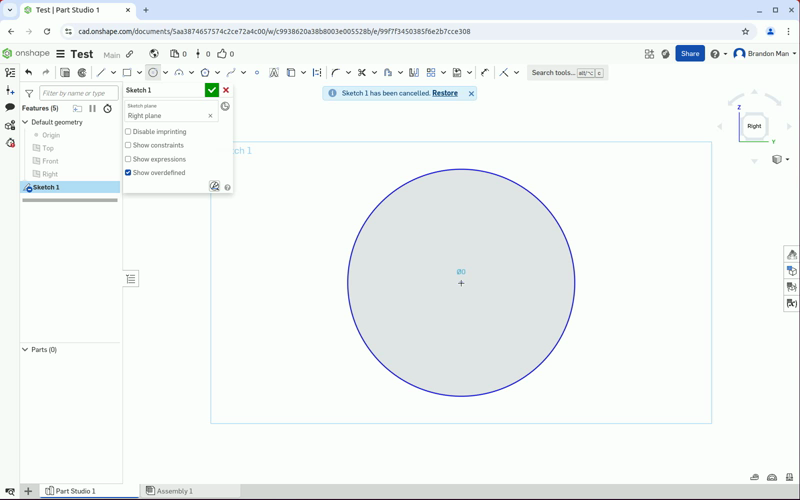
mouse_move(520, 282)
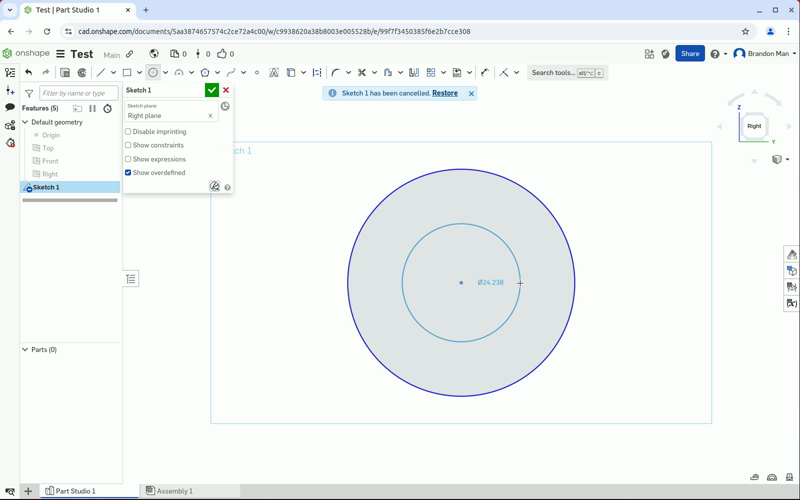
click(520, 282)
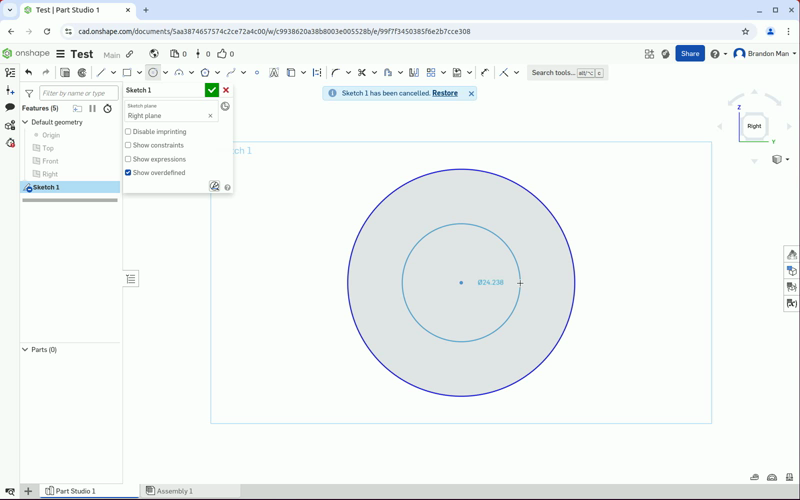
key(esc)
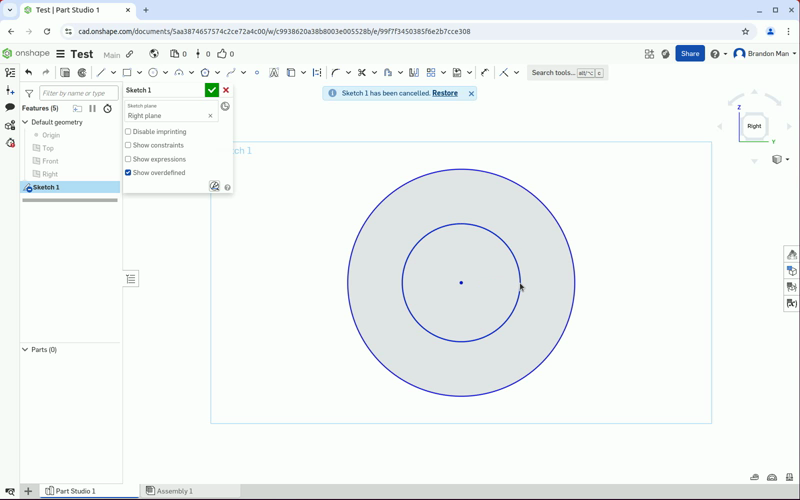
mouse_move(511, 217)
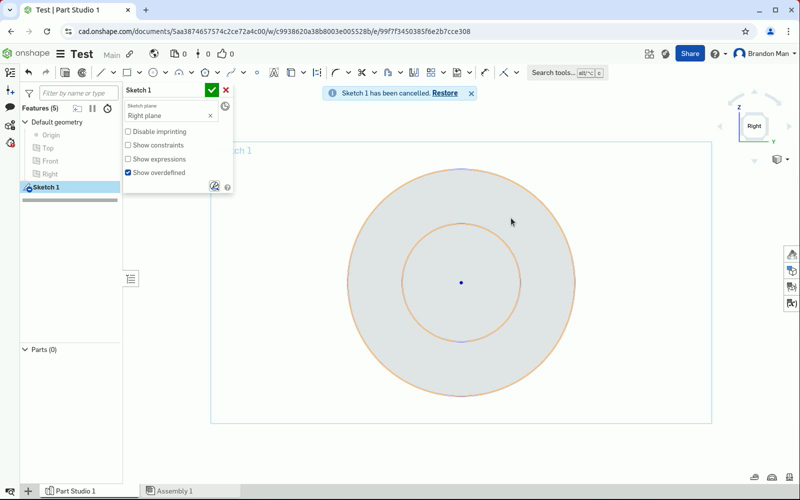
click(511, 217)
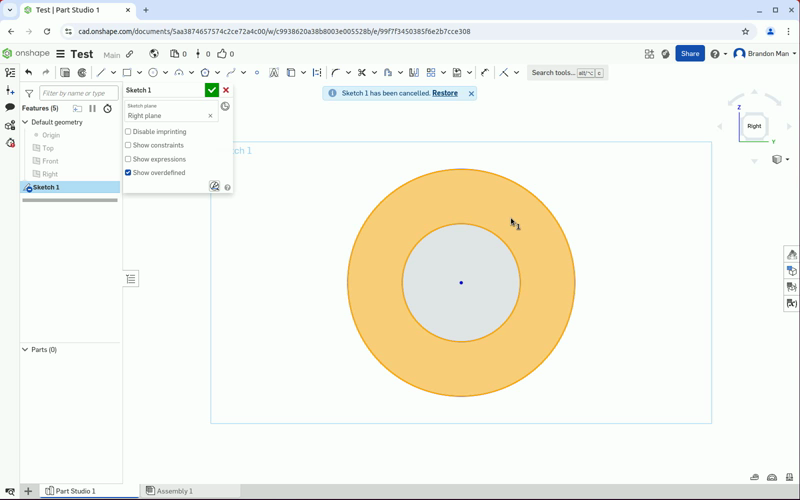
mouse_move(73, 352)
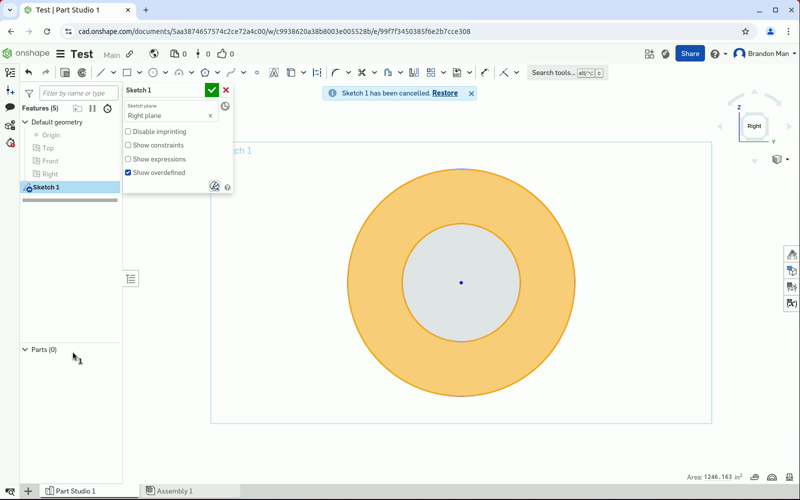
key(shift+y)
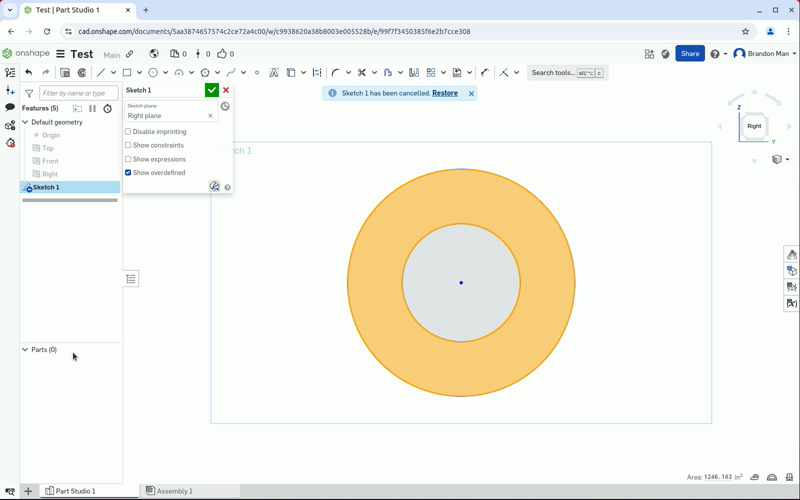
key(shift+e)
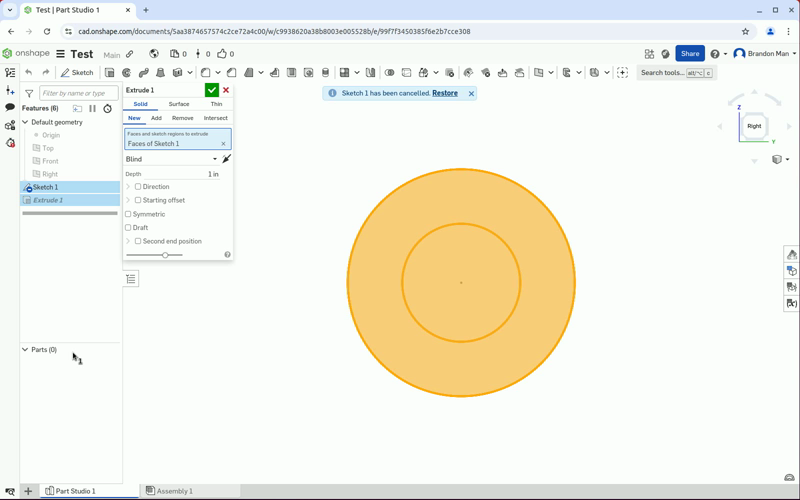
mouse_move(143, 106)
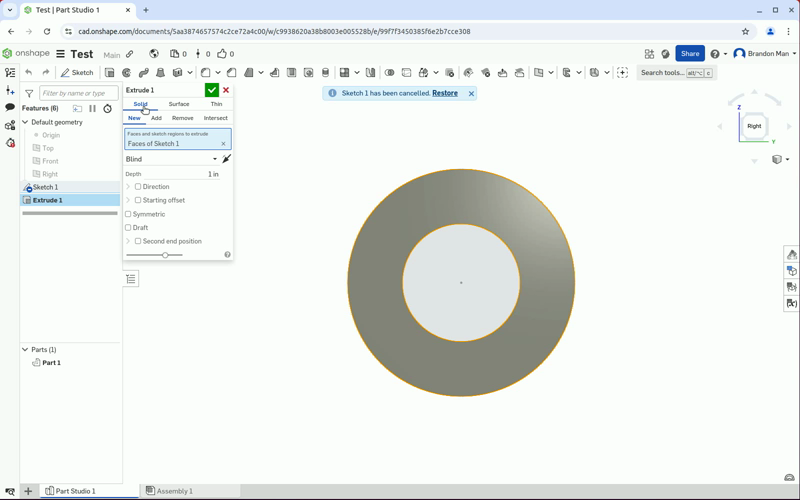
click(143, 106)
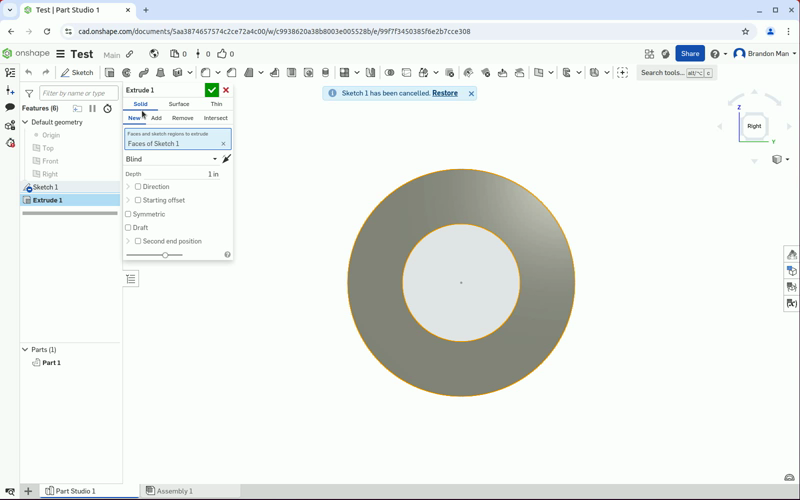
mouse_move(137, 120)
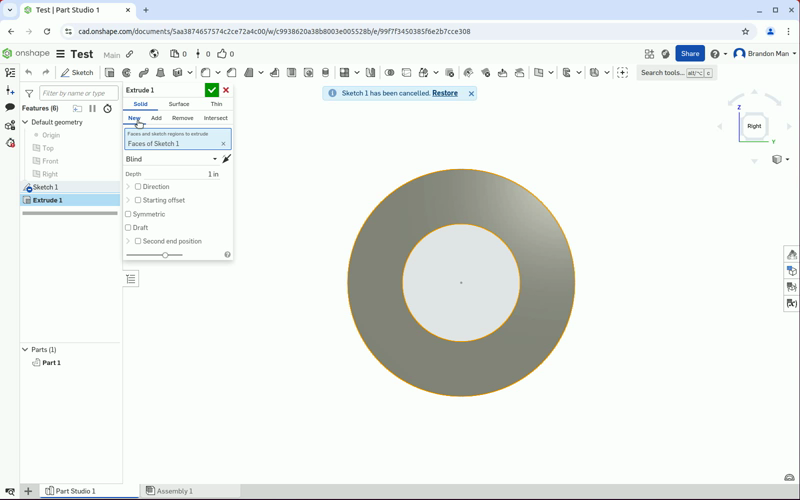
click(137, 120)
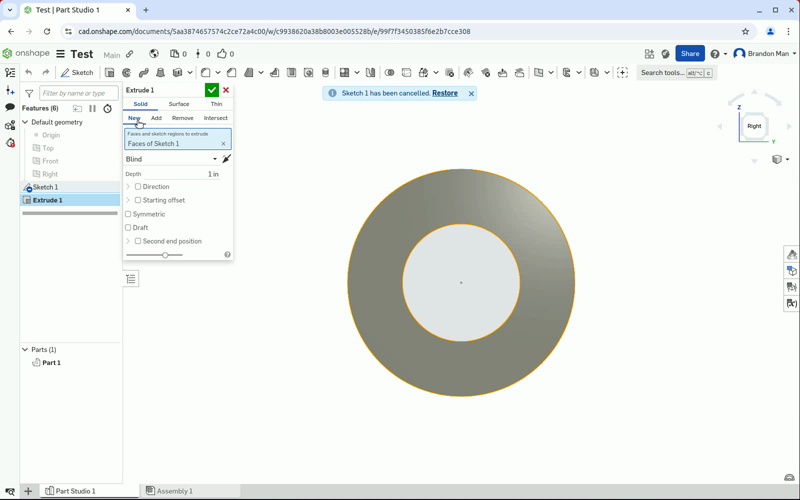
key(tab, 4)
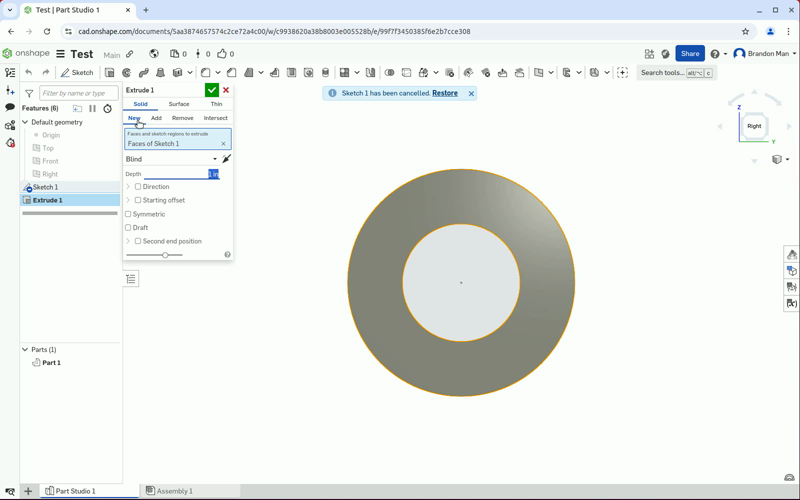
text(0.963)
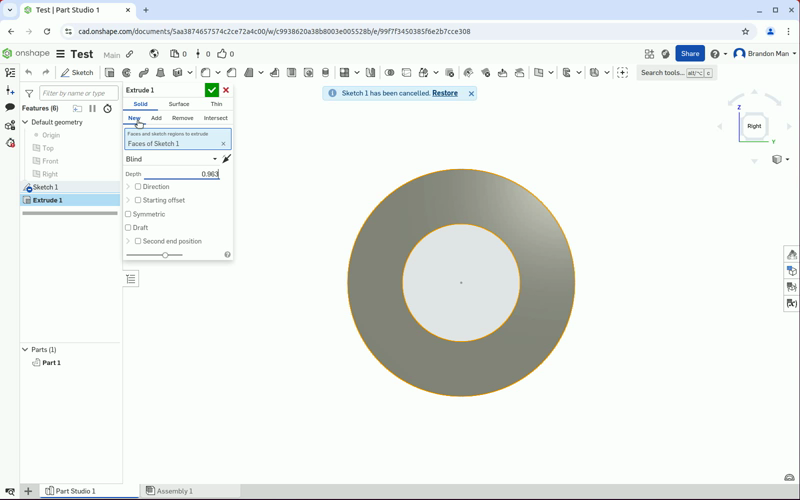
key(enter)
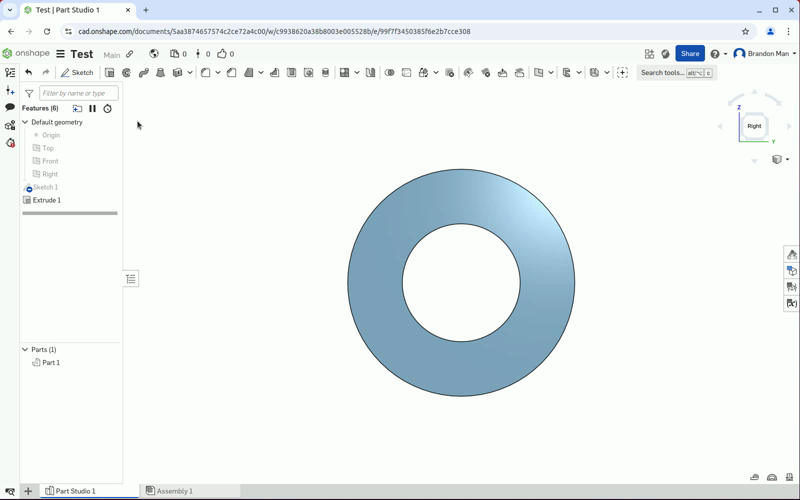
key(shift+h)
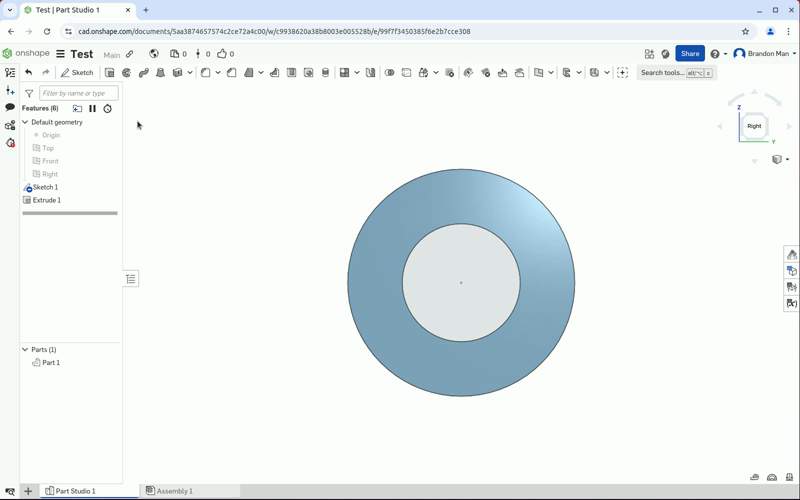
key(shift+h)
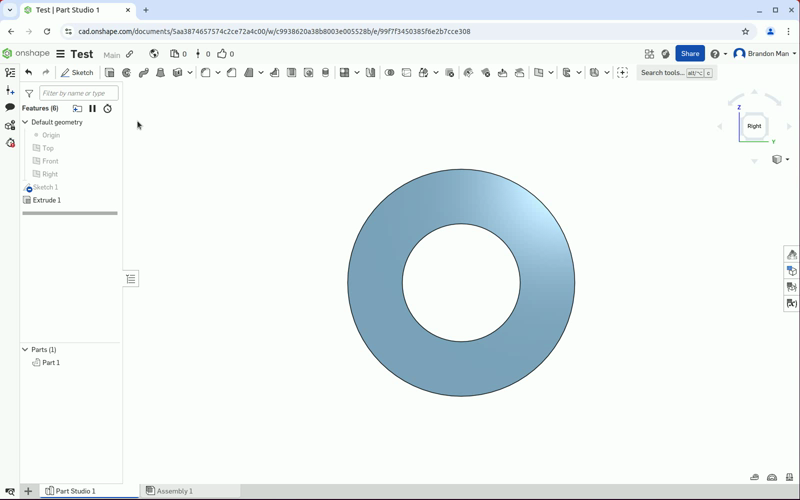
mouse_move(73, 189)
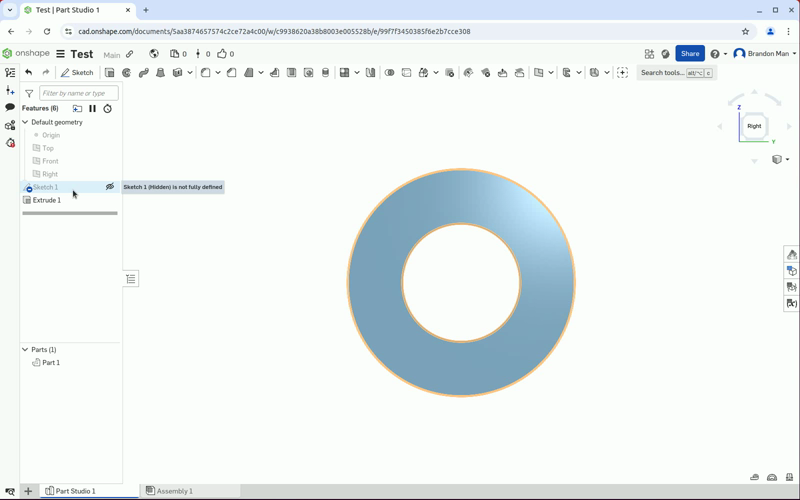
click(73, 189)
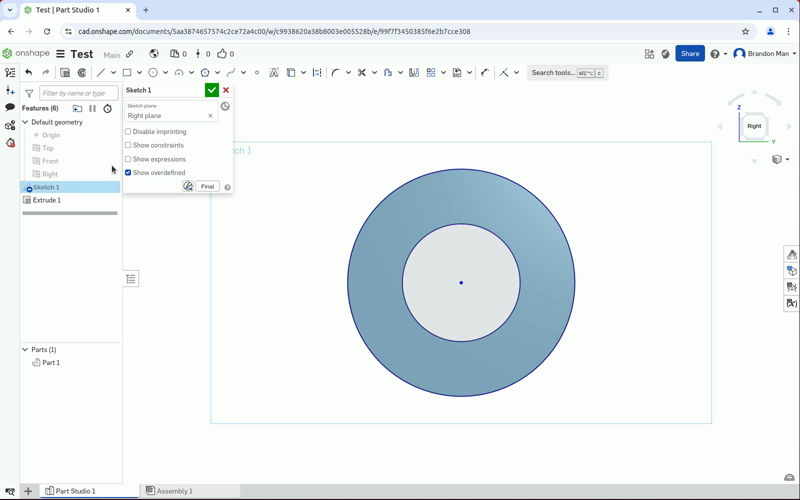
mouse_move(229, 92)
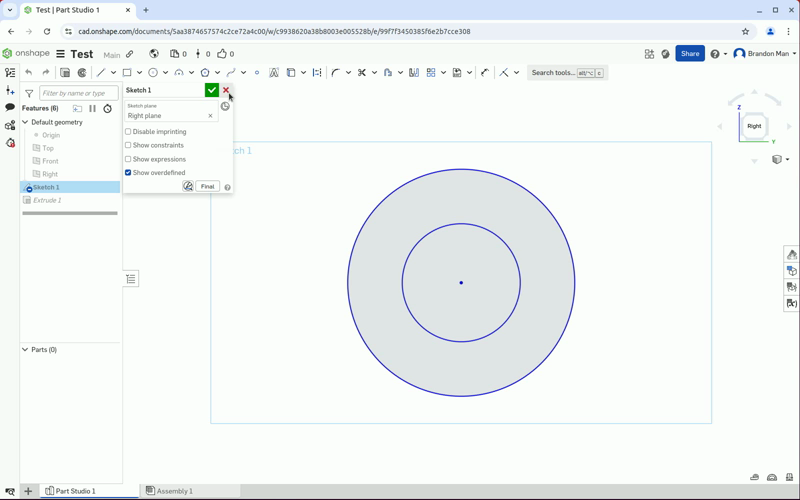
click(229, 92)
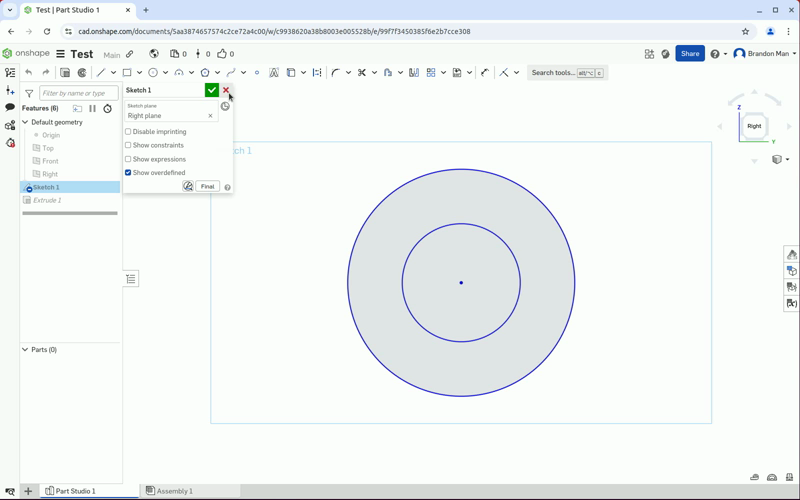
key(shift+s)
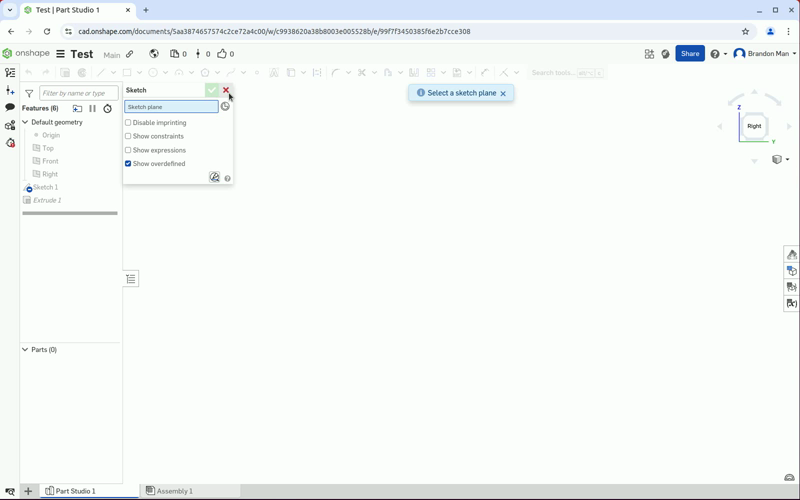
mouse_move(73, 176)
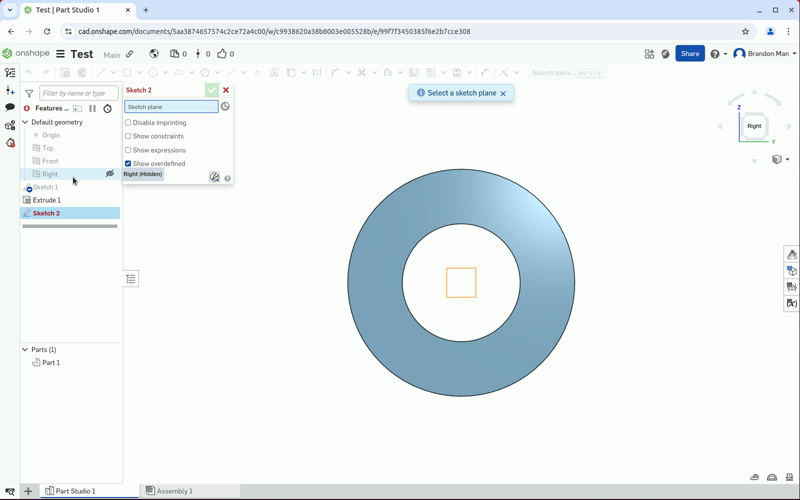
click(73, 176)
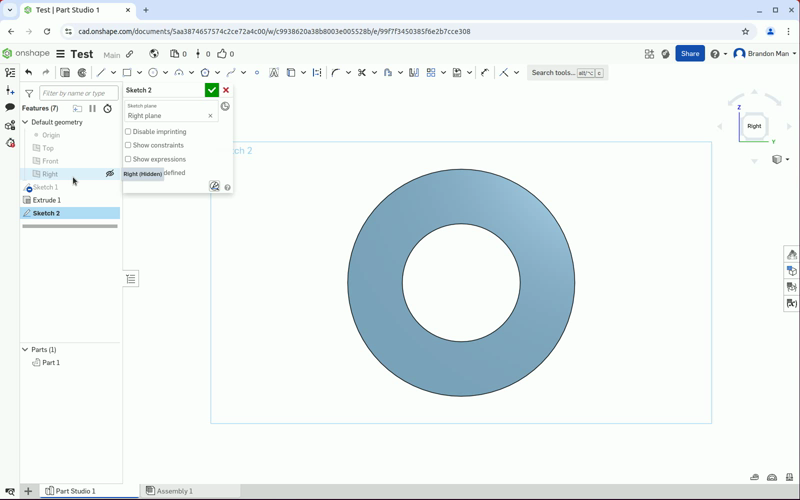
mouse_move(73, 352)
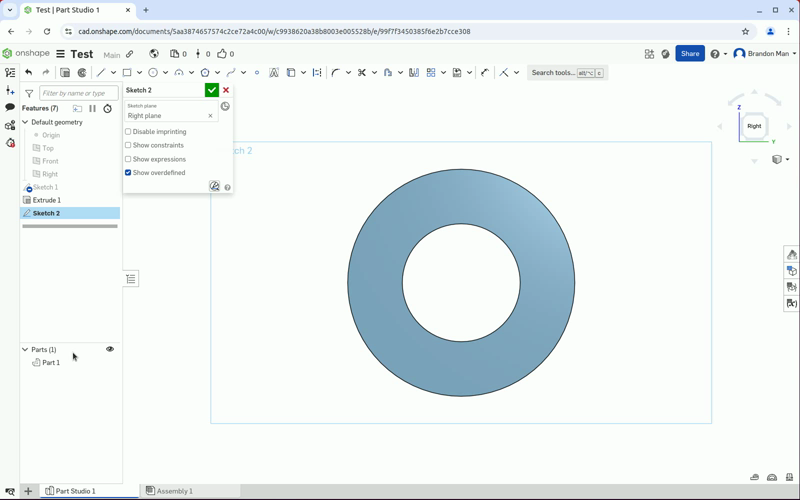
key(y)
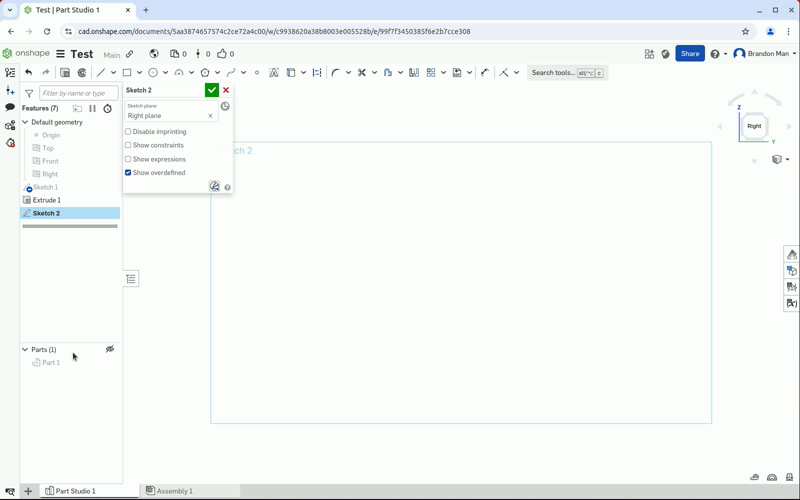
key(c)
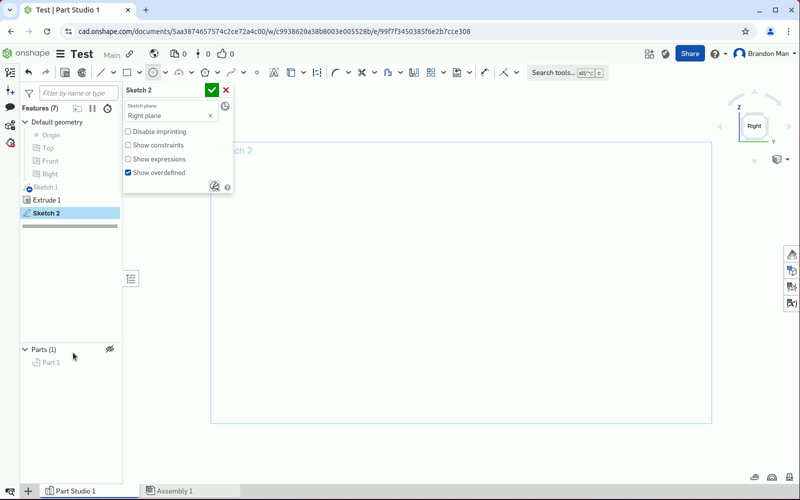
key_down(shift)
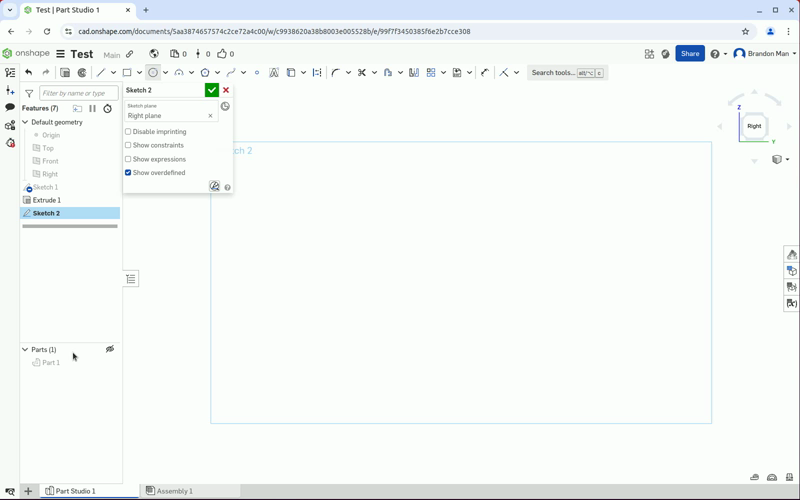
mouse_move(461, 282)
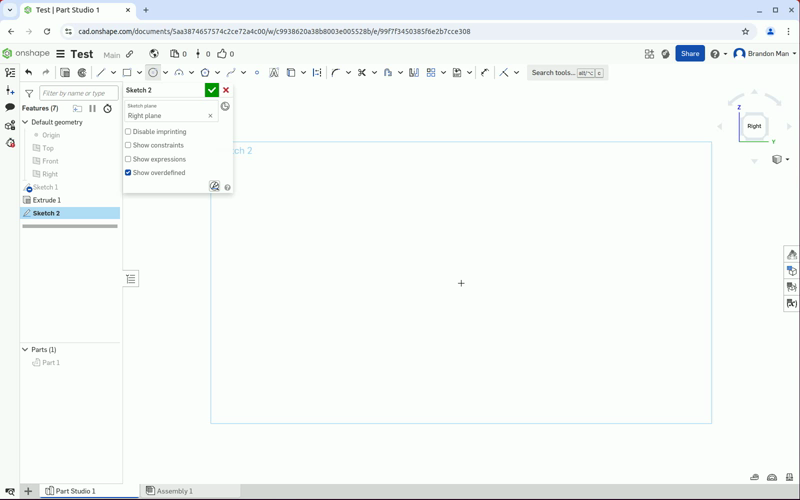
click(461, 282)
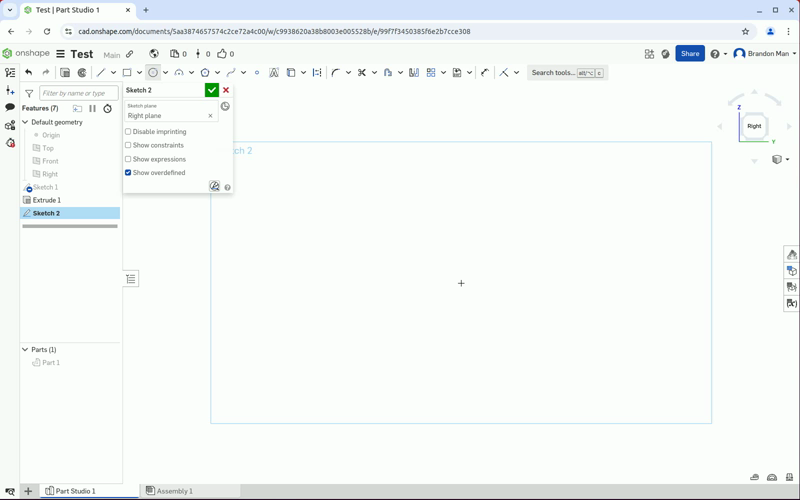
key_up(shift)
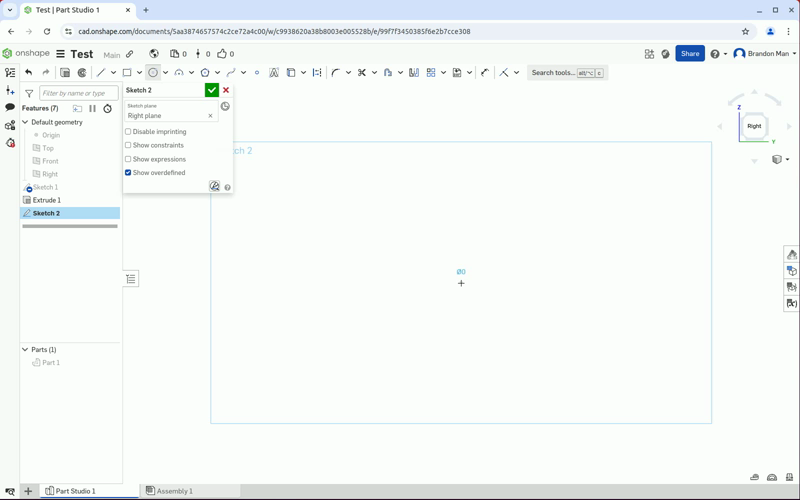
mouse_move(521, 282)
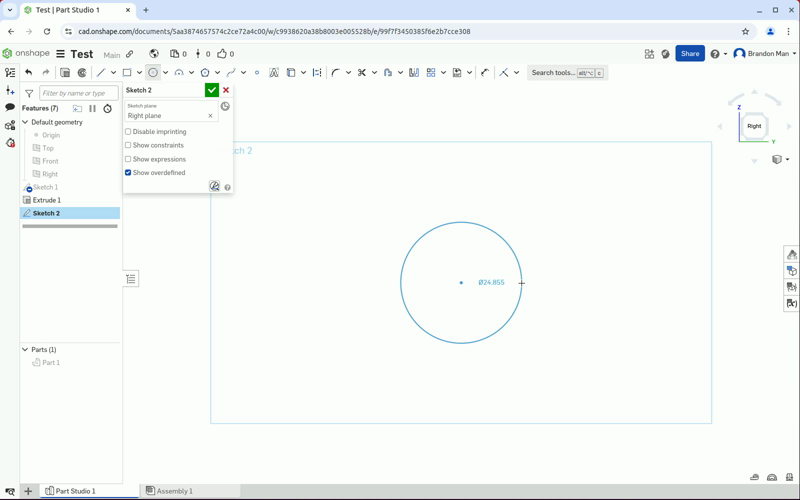
click(521, 282)
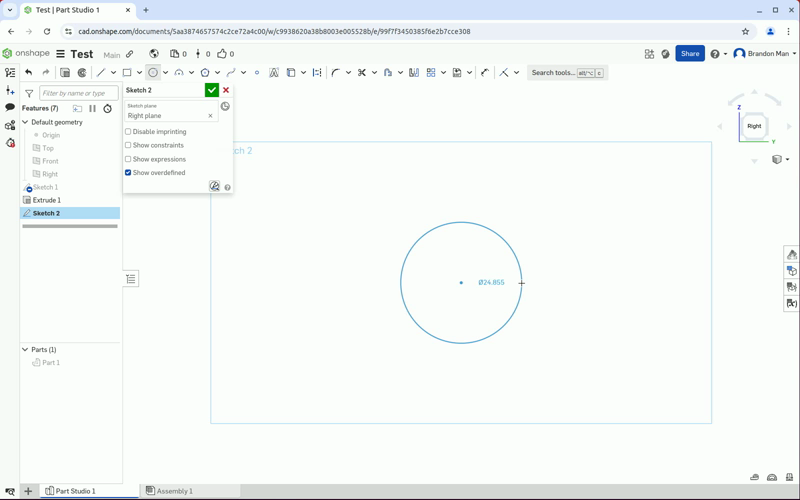
key(esc)
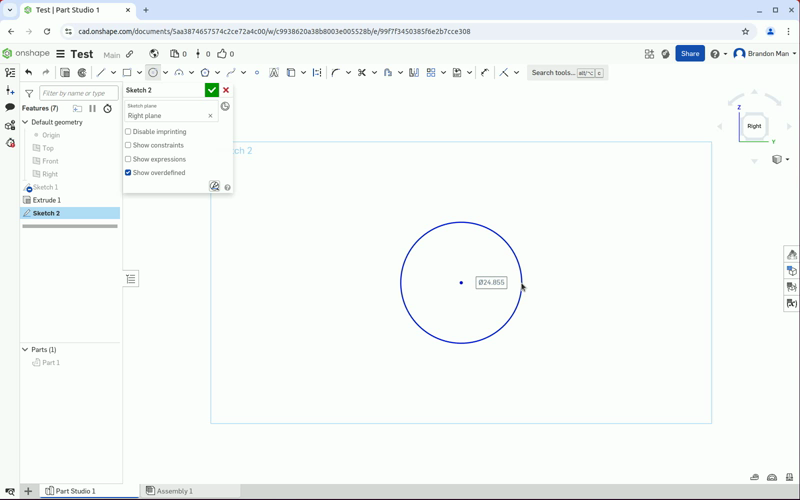
key(c)
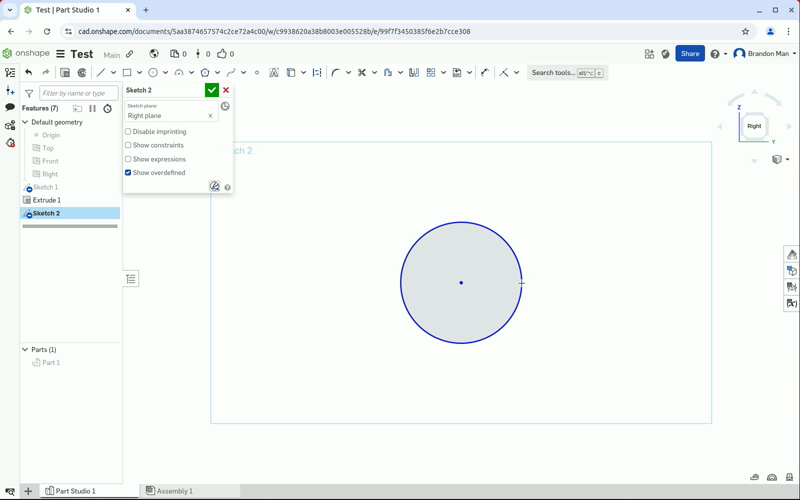
key_down(shift)
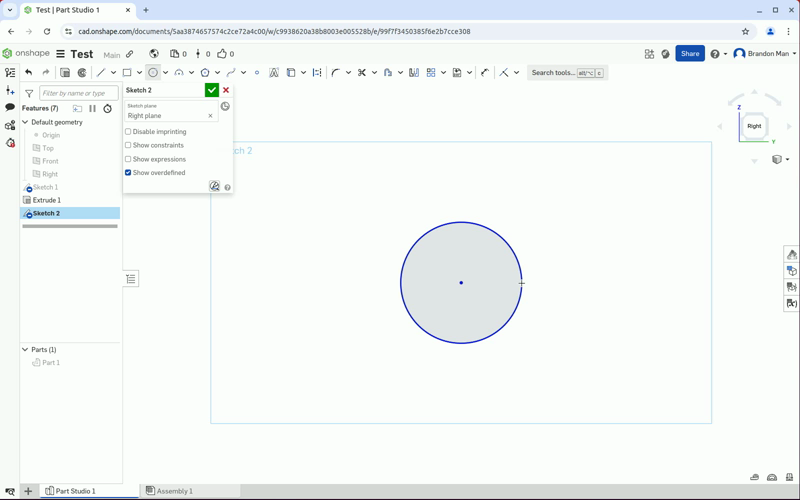
mouse_move(461, 282)
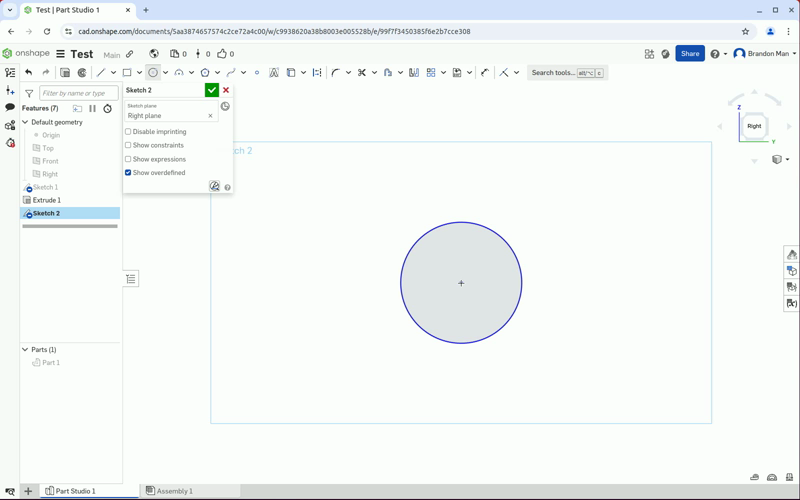
click(461, 282)
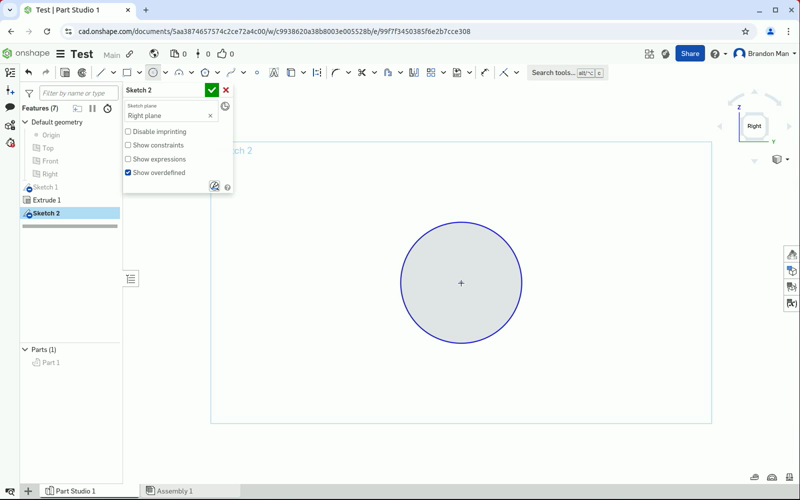
key_up(shift)
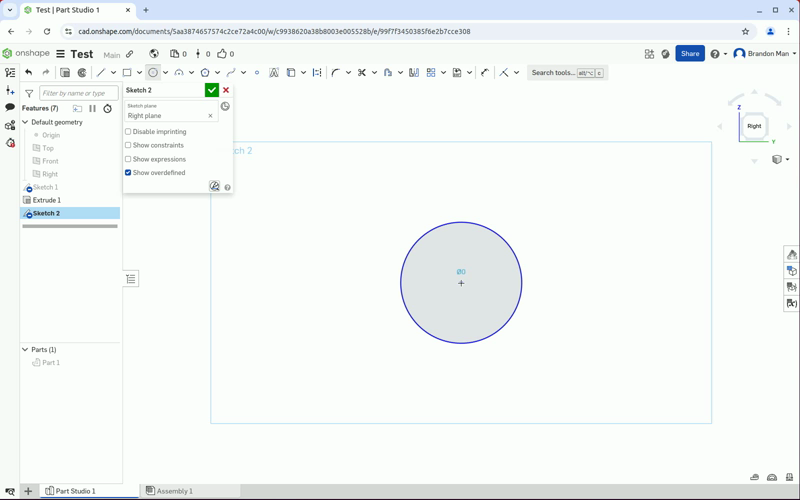
mouse_move(489, 282)
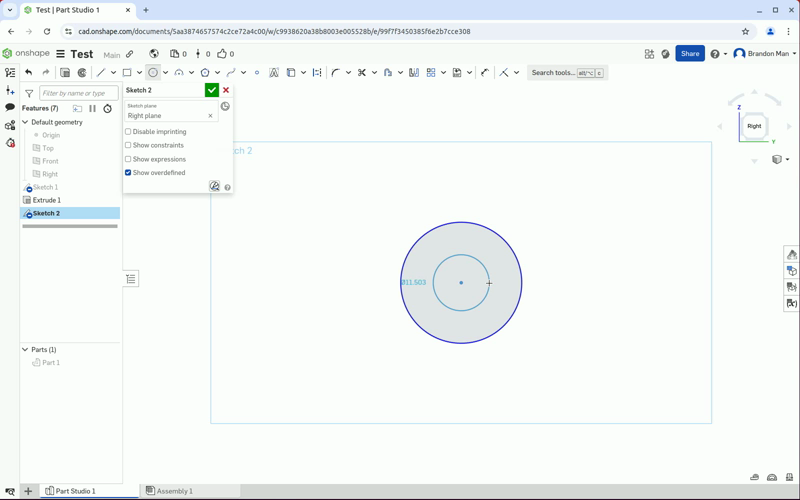
click(489, 282)
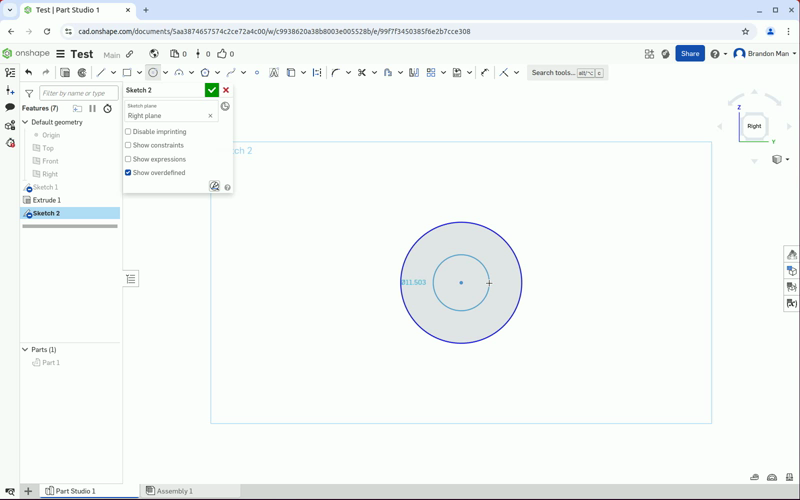
key(esc)
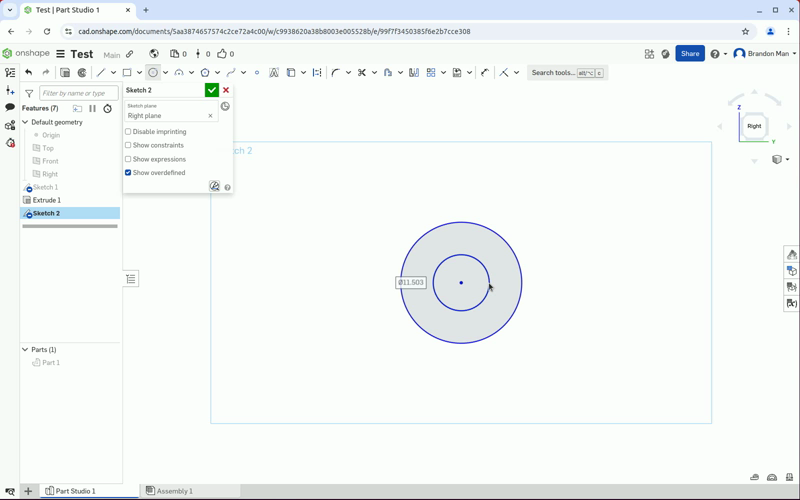
mouse_move(490, 254)
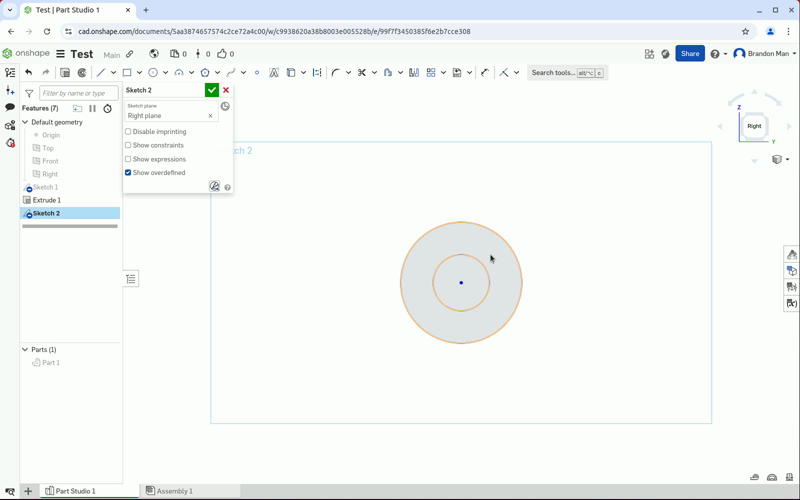
click(490, 254)
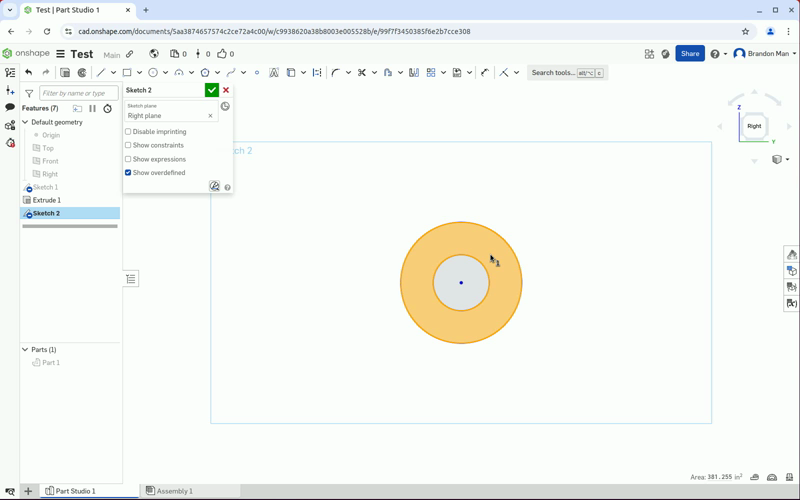
mouse_move(73, 352)
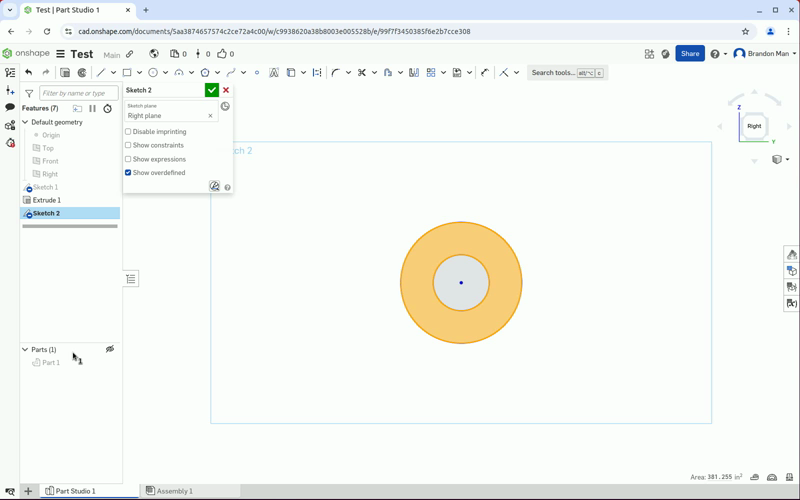
key(shift+y)
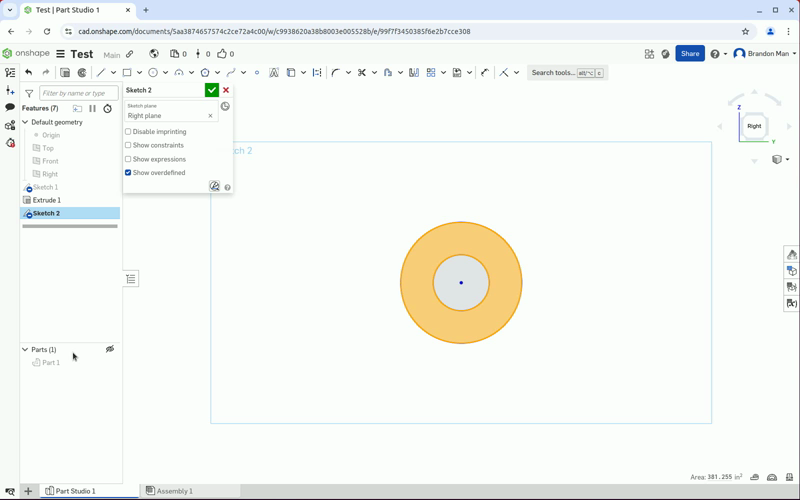
key(shift+e)
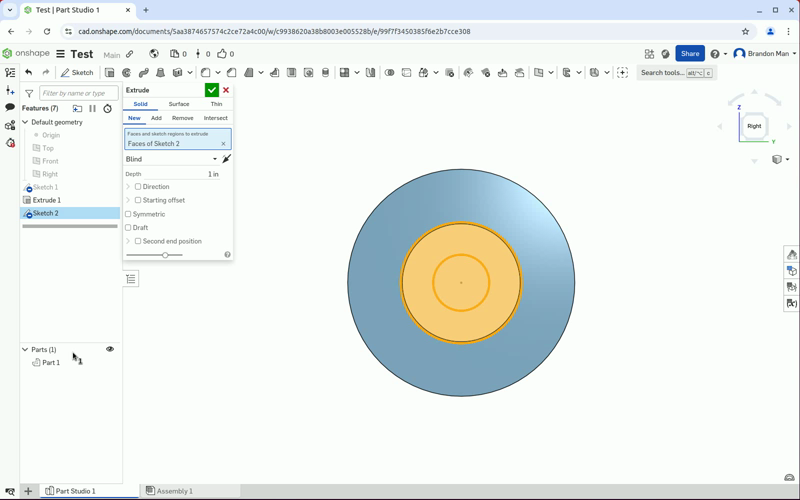
mouse_move(143, 106)
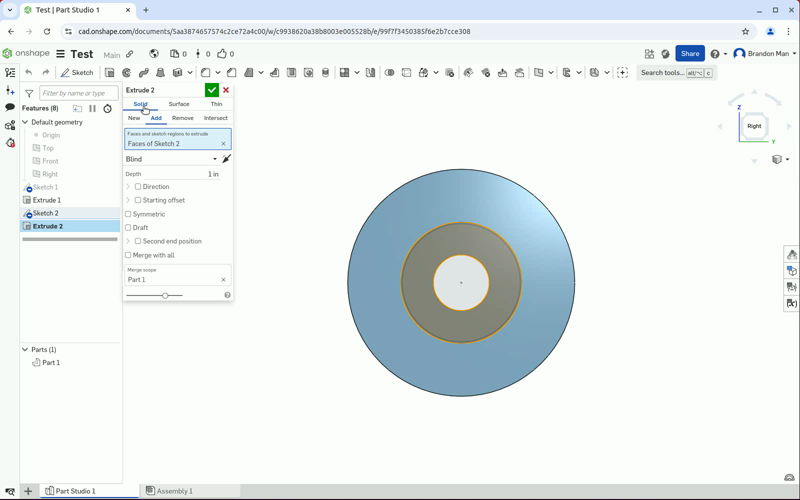
click(143, 106)
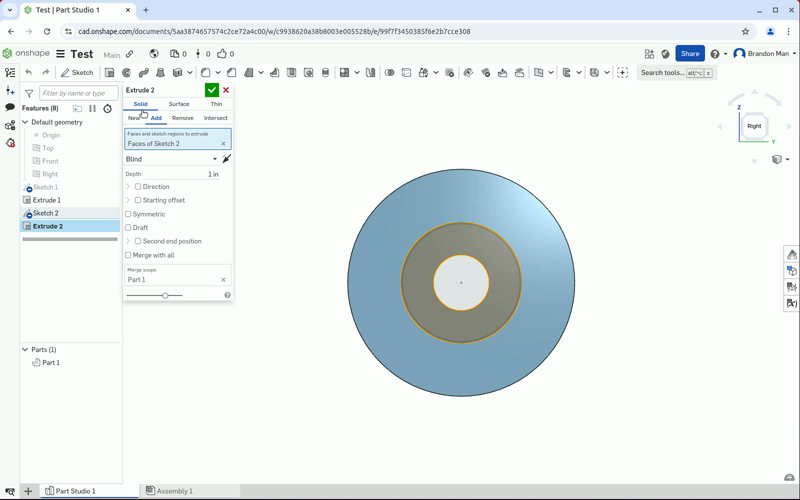
mouse_move(137, 120)
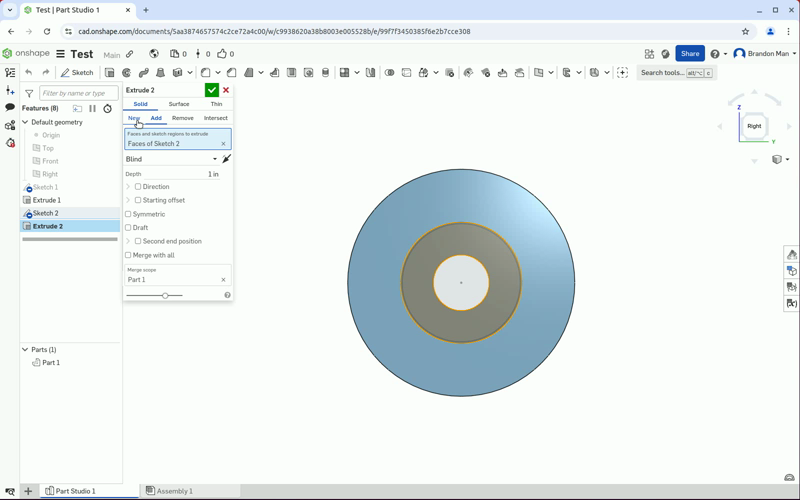
click(137, 120)
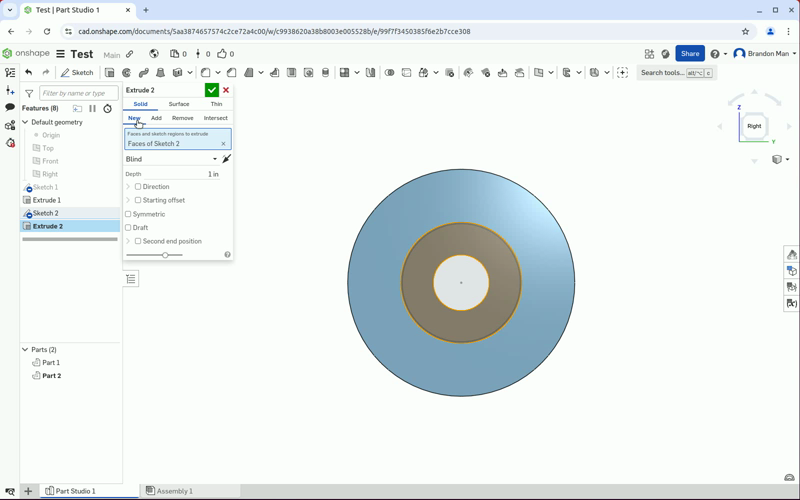
key(tab, 4)
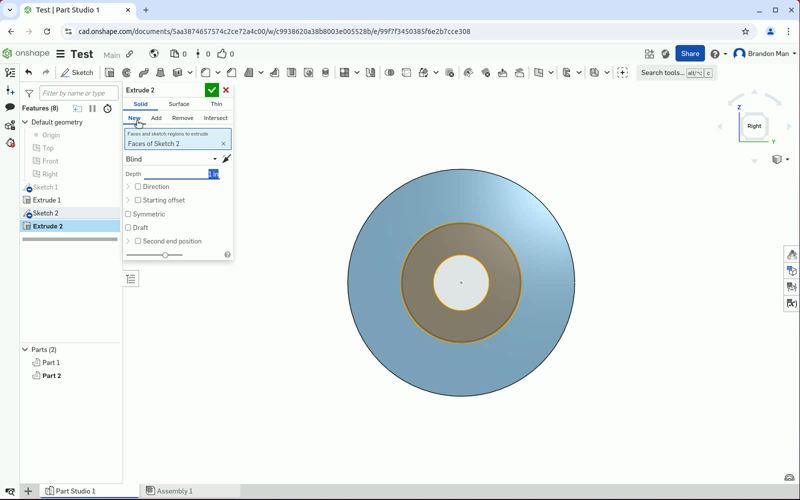
text(0.963)
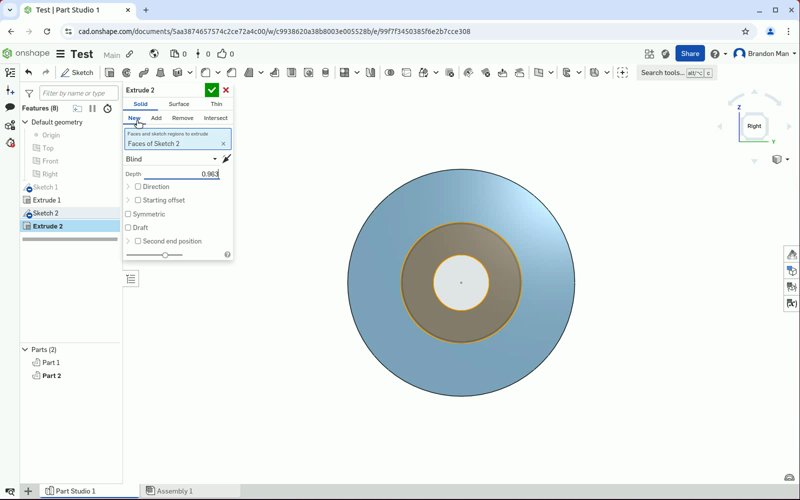
key(enter)
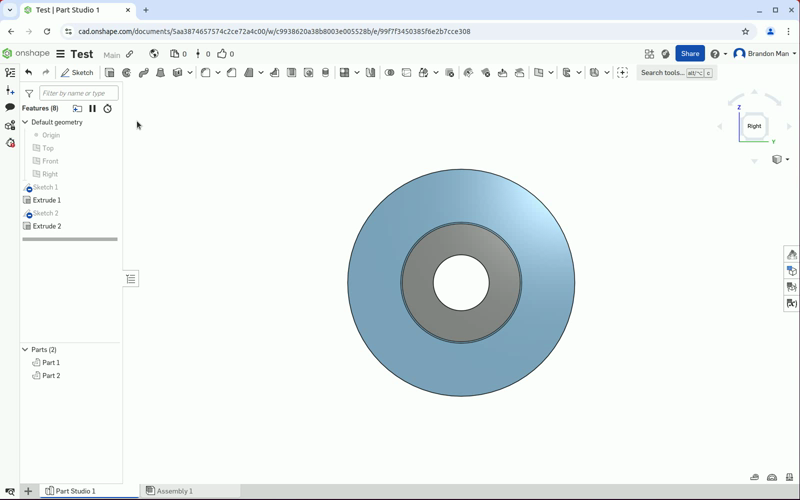
key(shift+h)
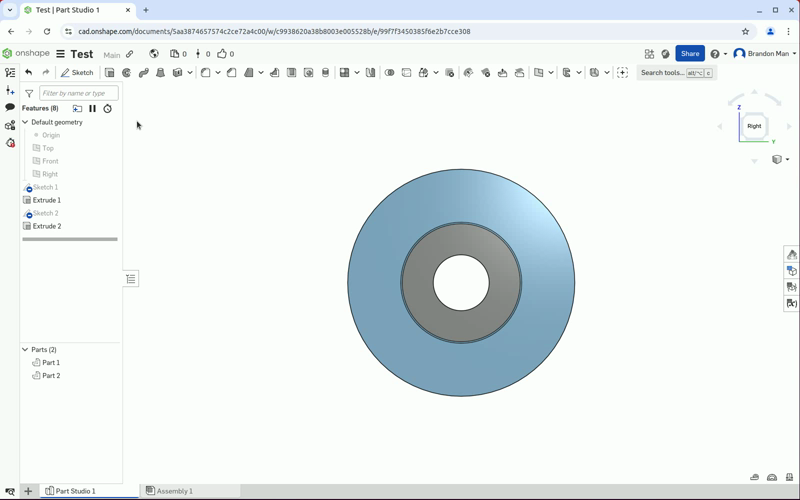
key(shift+h)
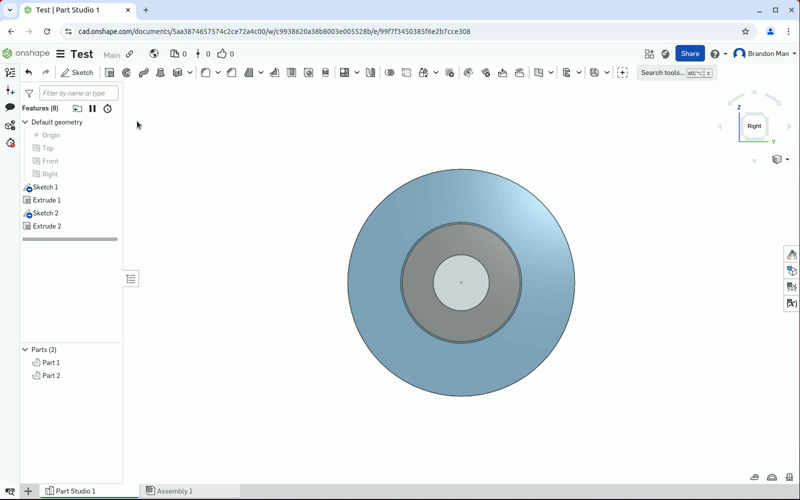
key(shift+7)
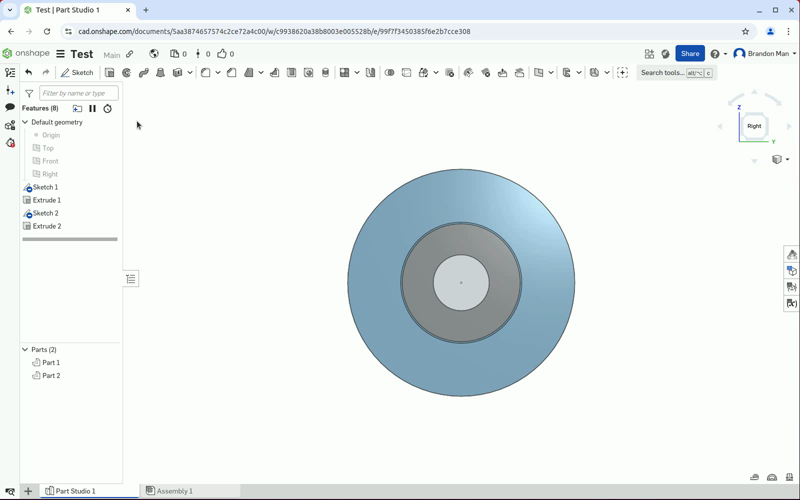
key(right, 2)
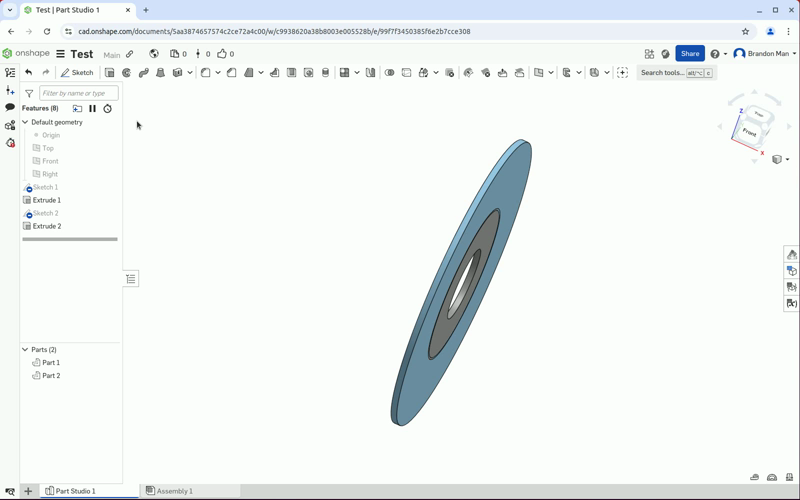
key(down, 2)
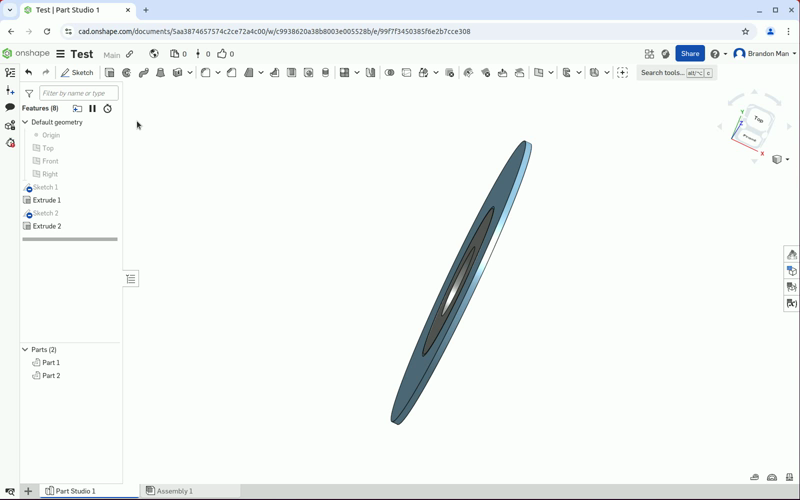
key(up, 2)
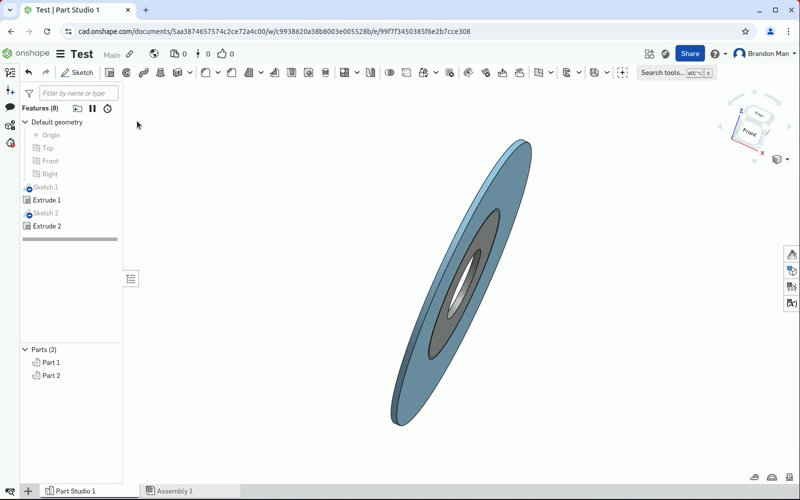
key(left, 2)
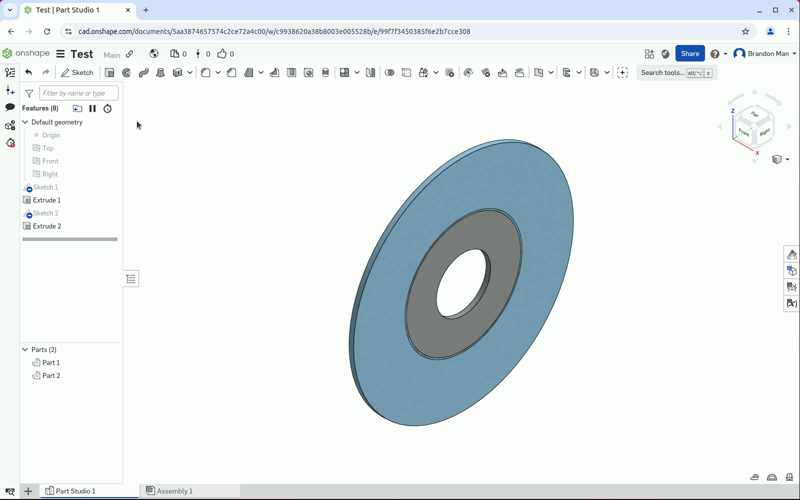
mouse_move(73, 189)
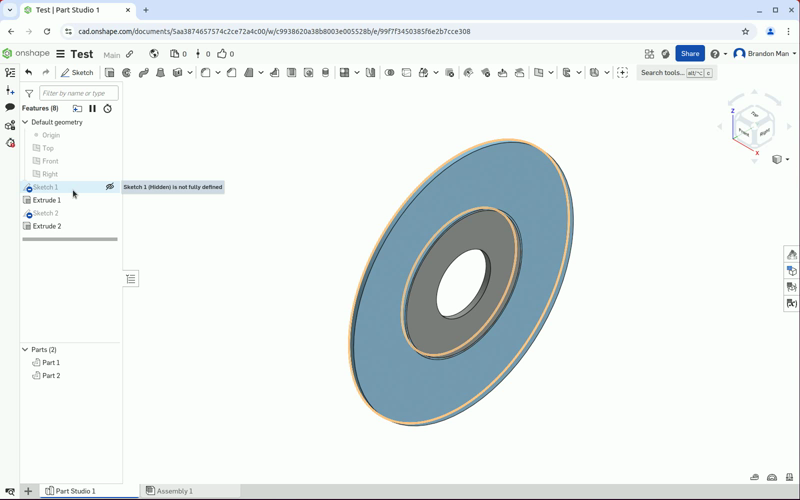
click(73, 189)